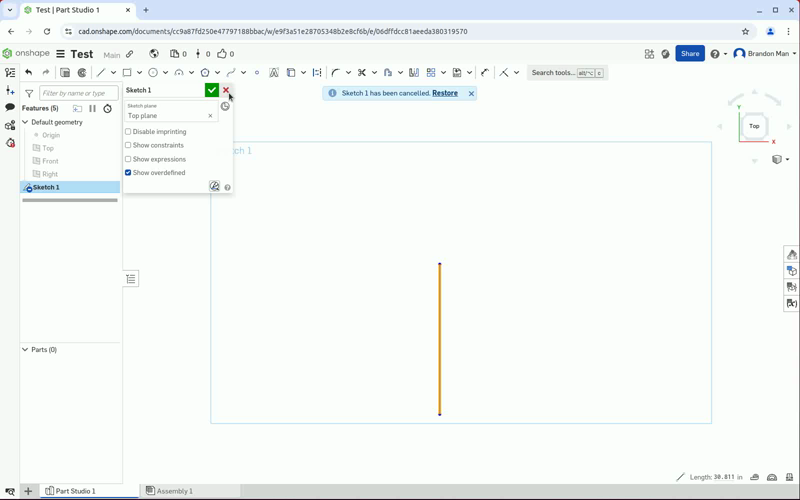
key(shift+h)
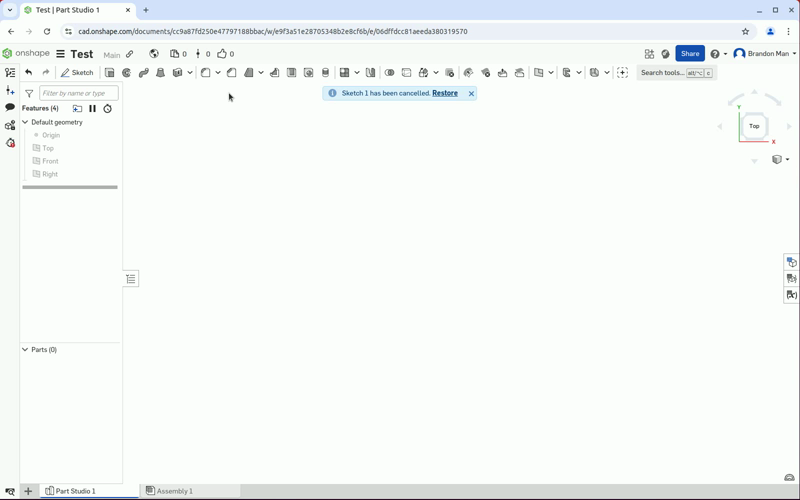
mouse_move(73, 352)
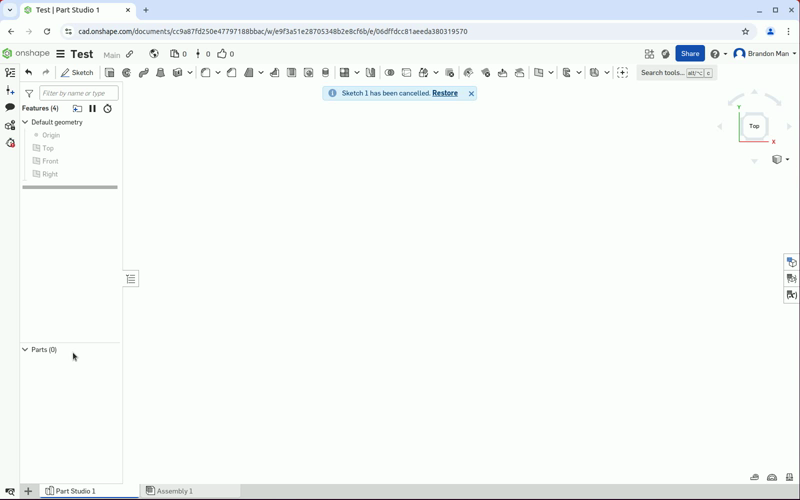
key(y)
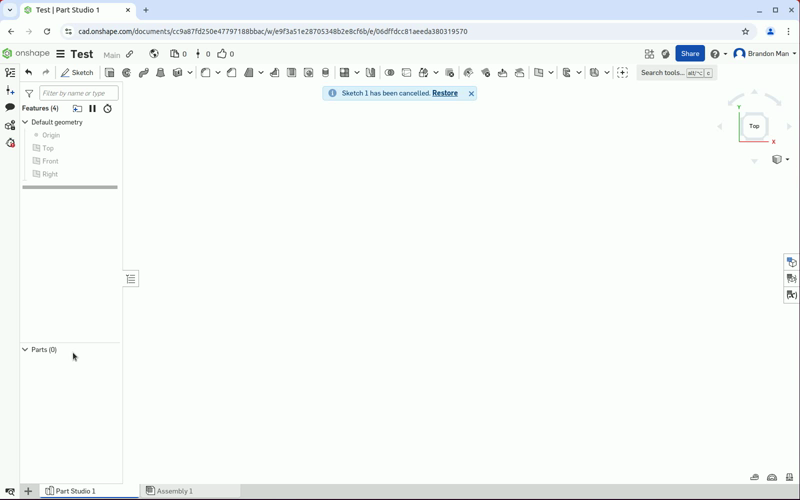
key(shift+p)
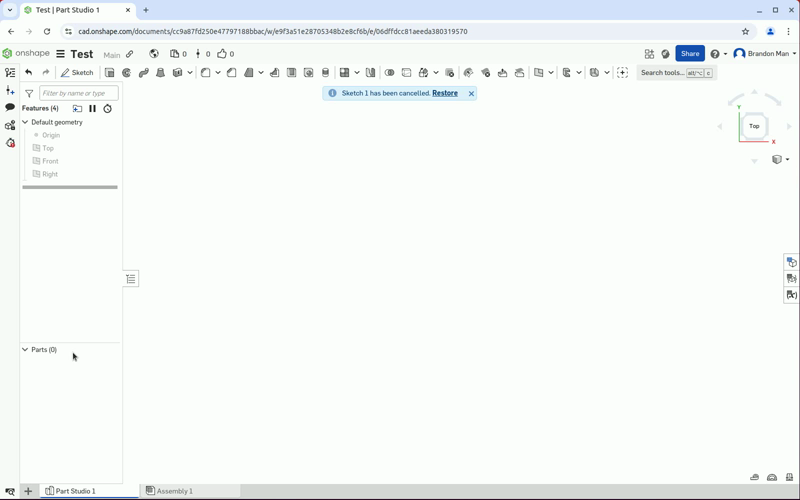
key(space)
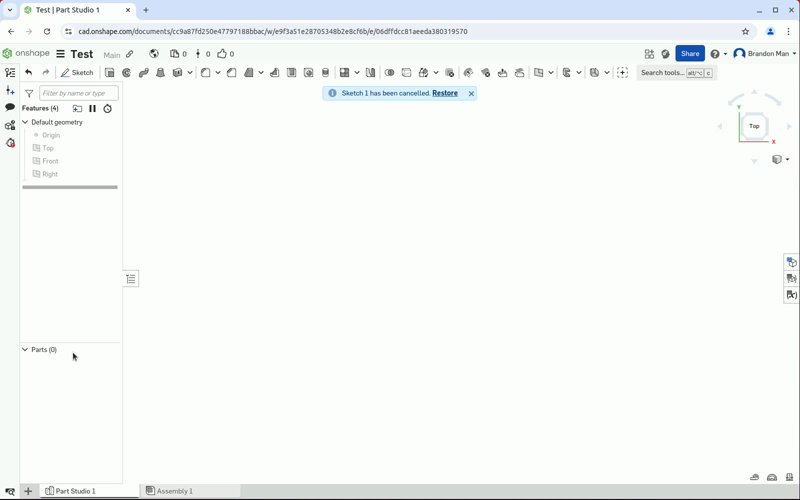
key_down(shift)
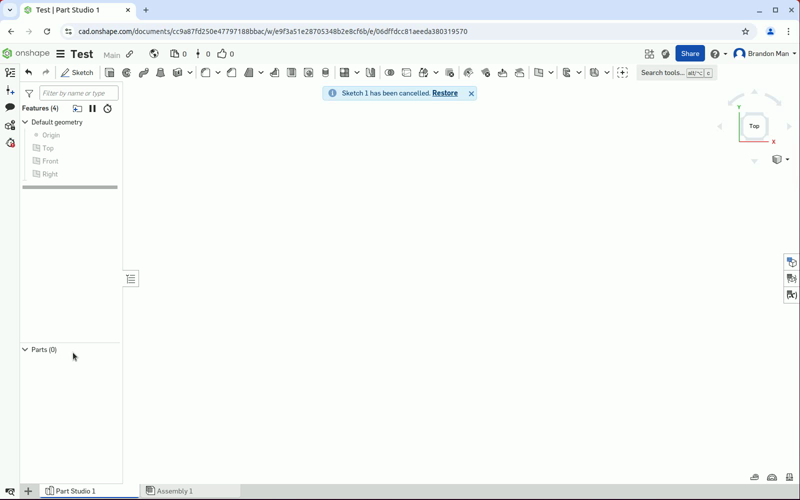
key(up)
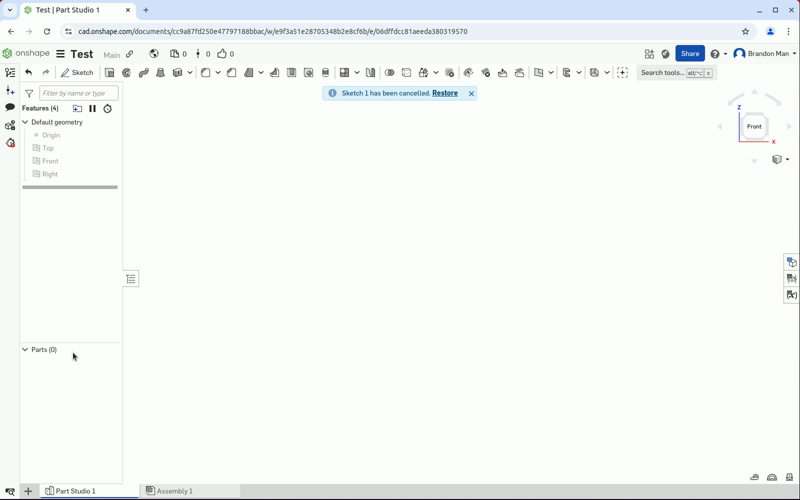
key_up(shift)
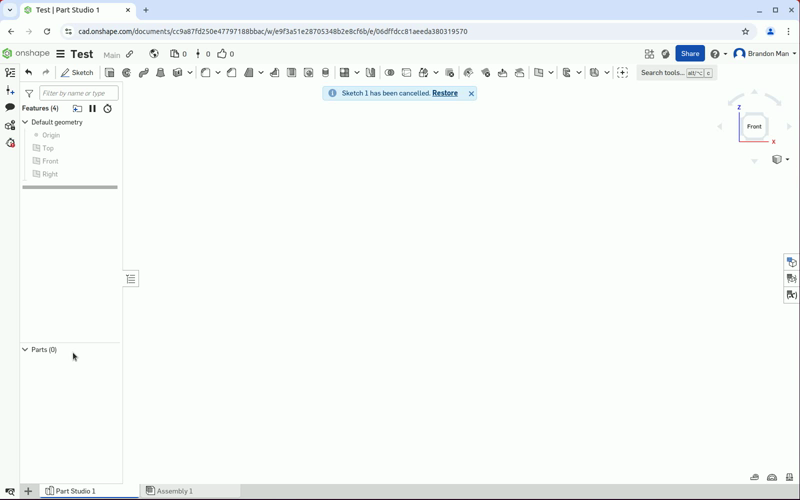
mouse_move(73, 352)
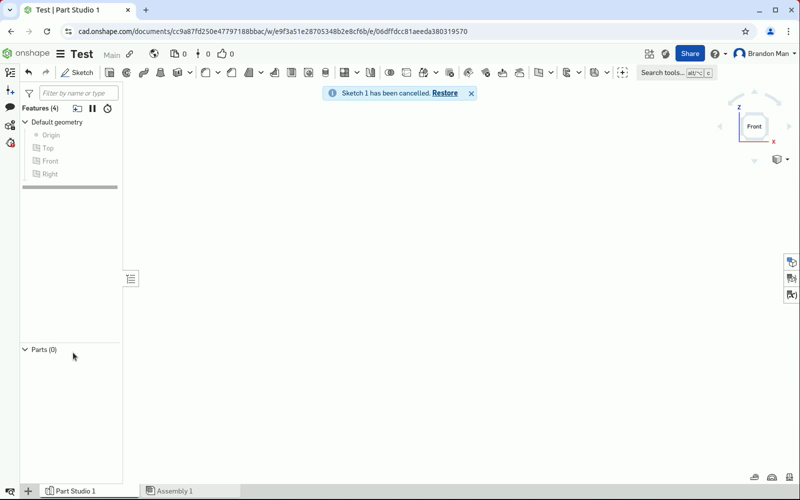
key(shift+y)
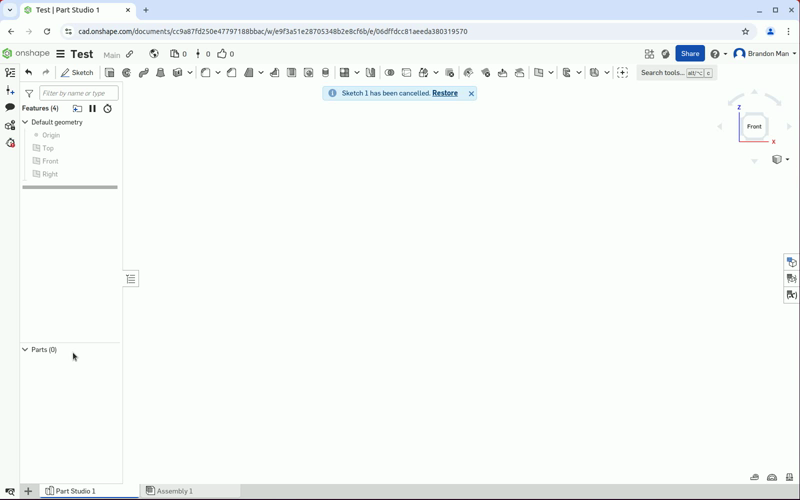
key(shift+s)
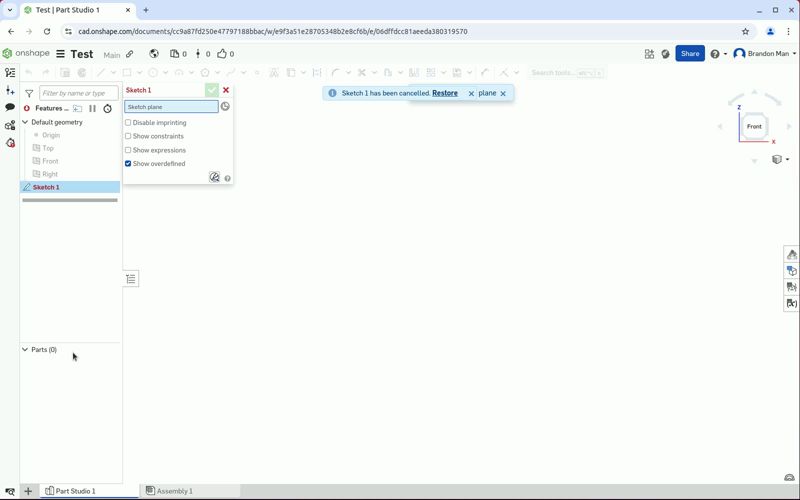
mouse_move(73, 163)
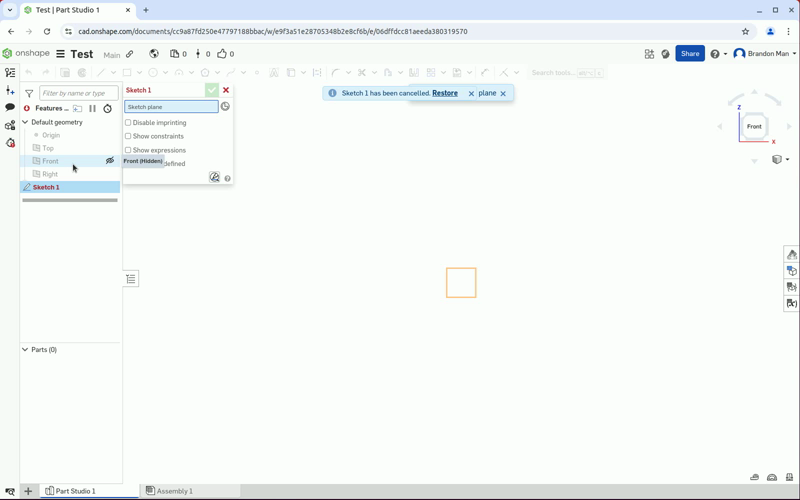
click(73, 163)
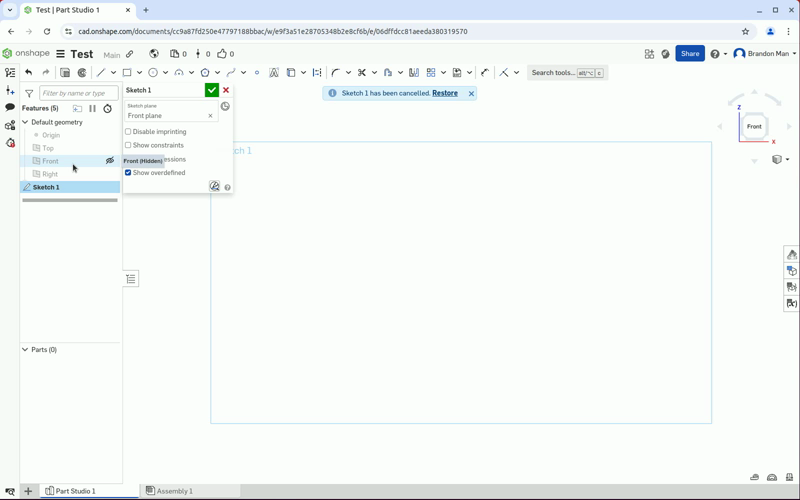
mouse_move(73, 352)
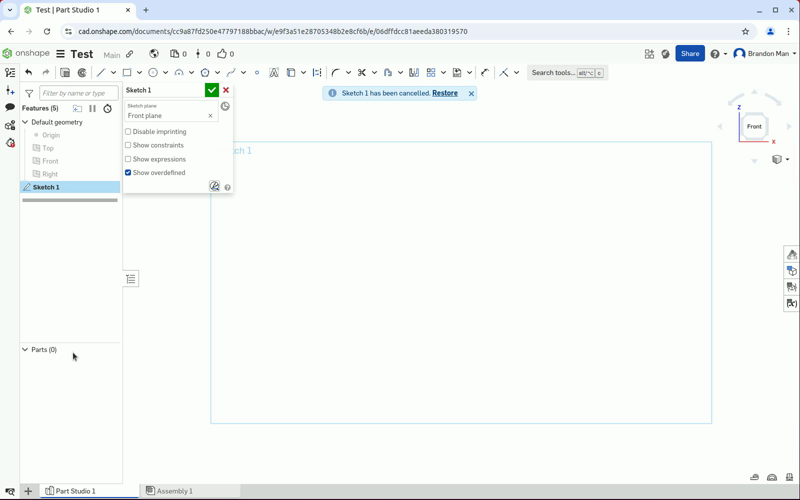
key(y)
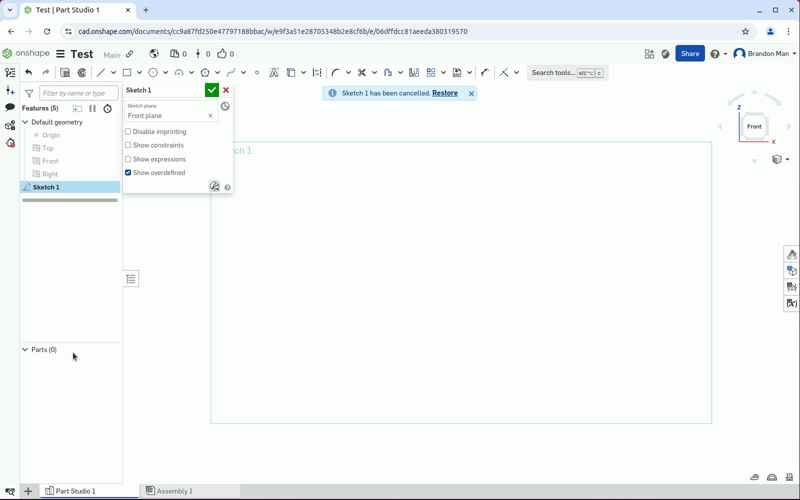
key(l)
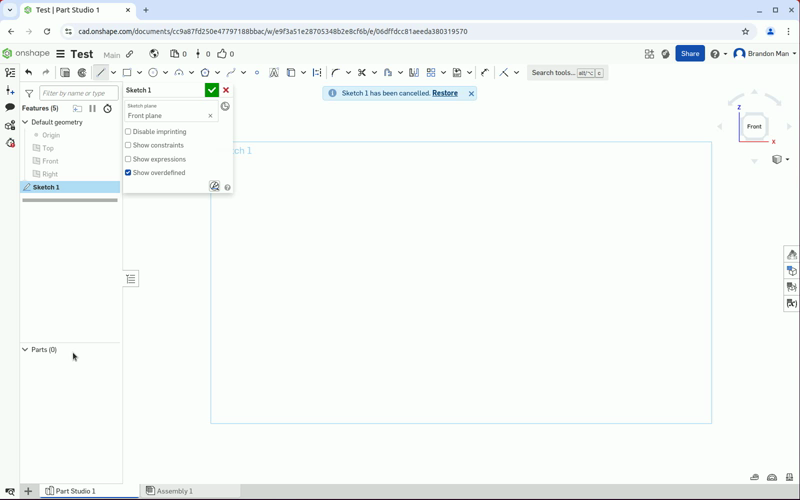
key_down(shift)
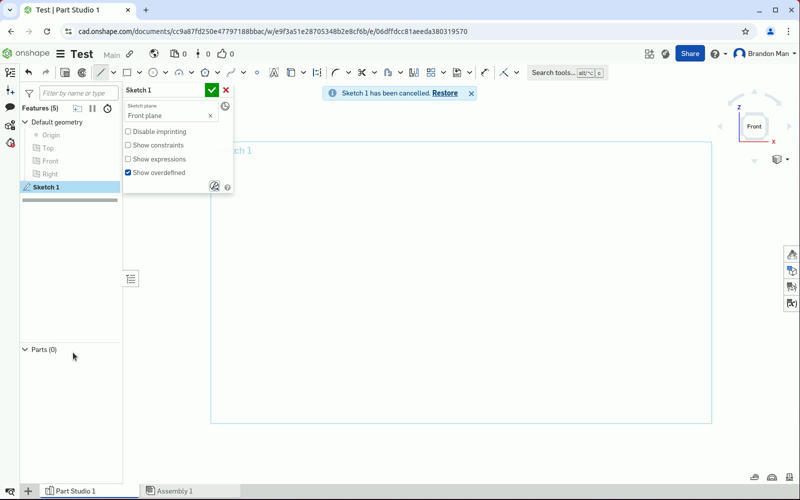
mouse_move(460, 282)
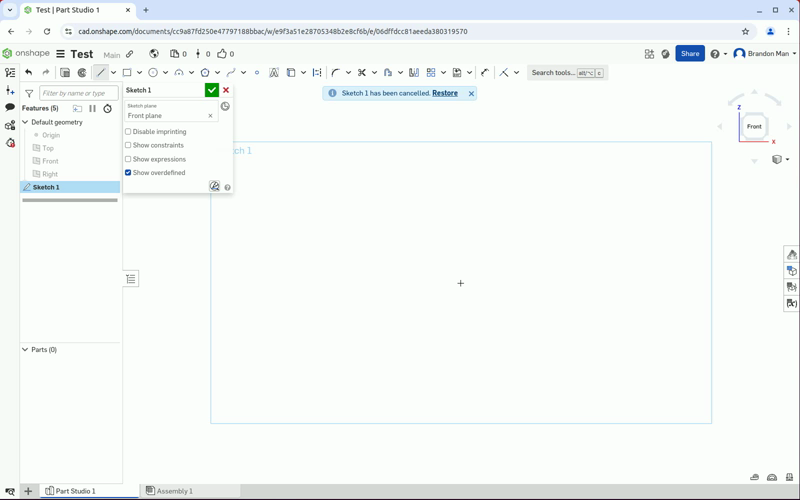
click(460, 282)
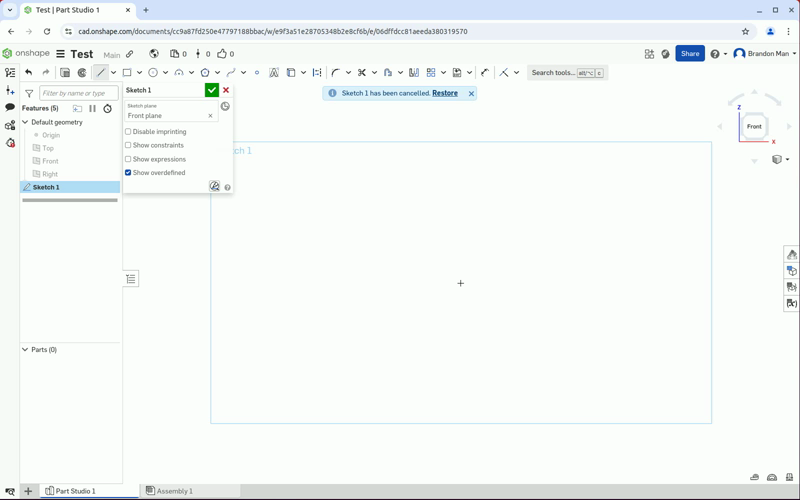
key_up(shift)
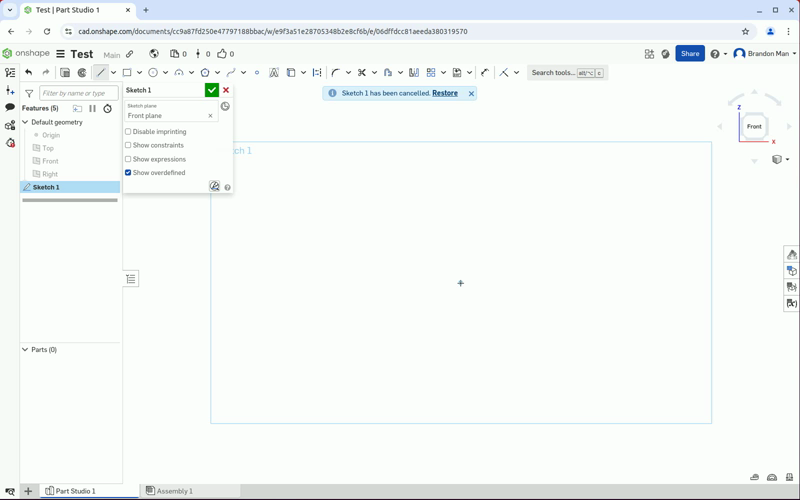
key_down(shift)
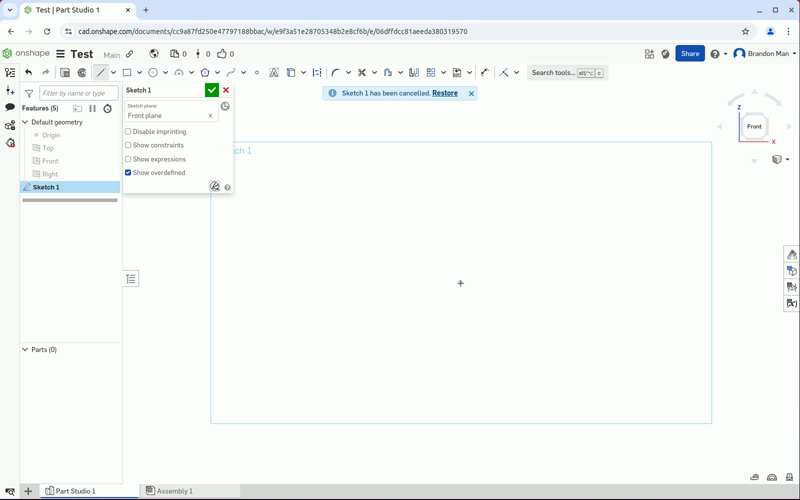
mouse_move(573, 282)
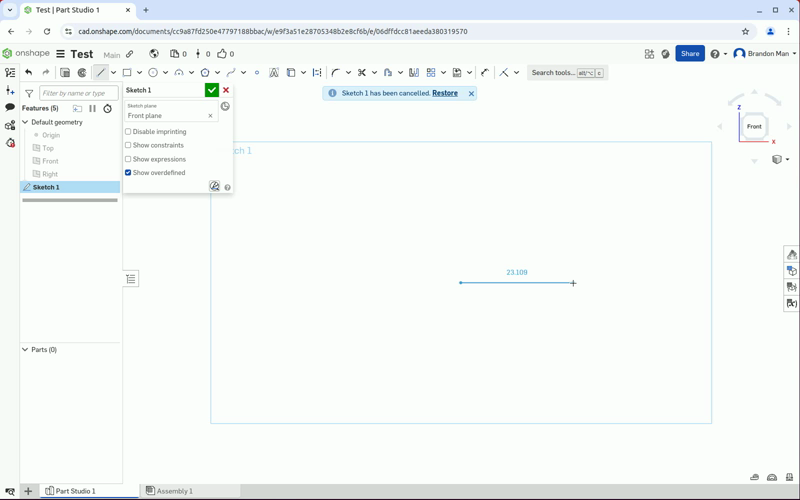
click(573, 282)
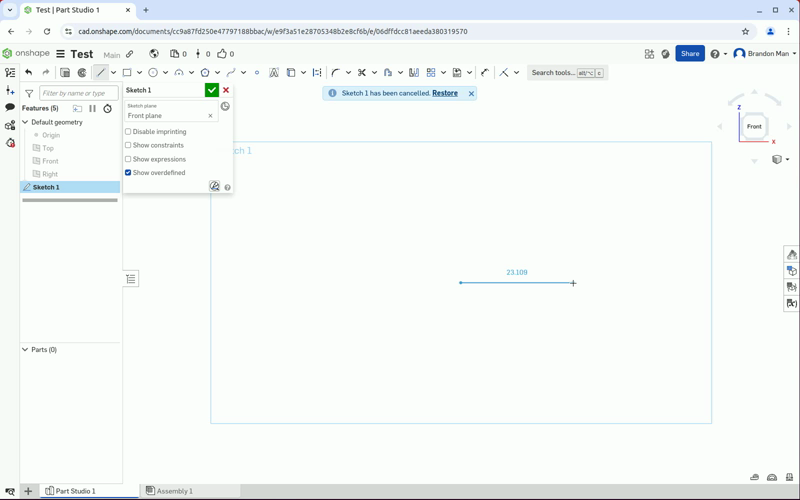
key_up(shift)
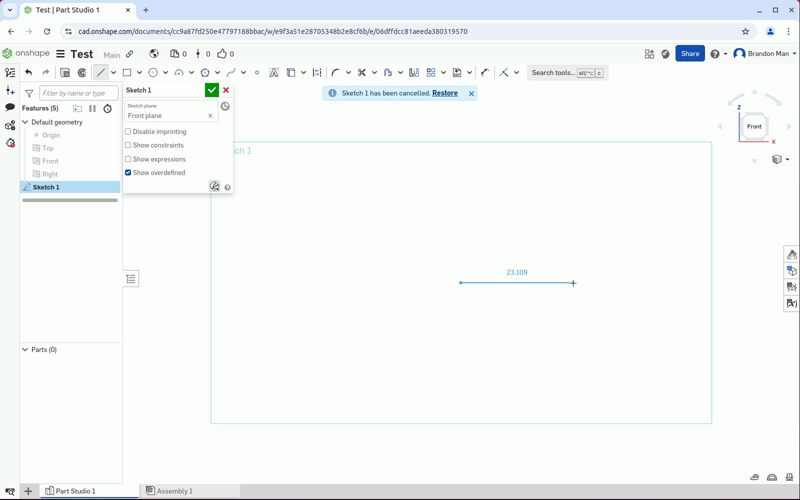
key_down(shift)
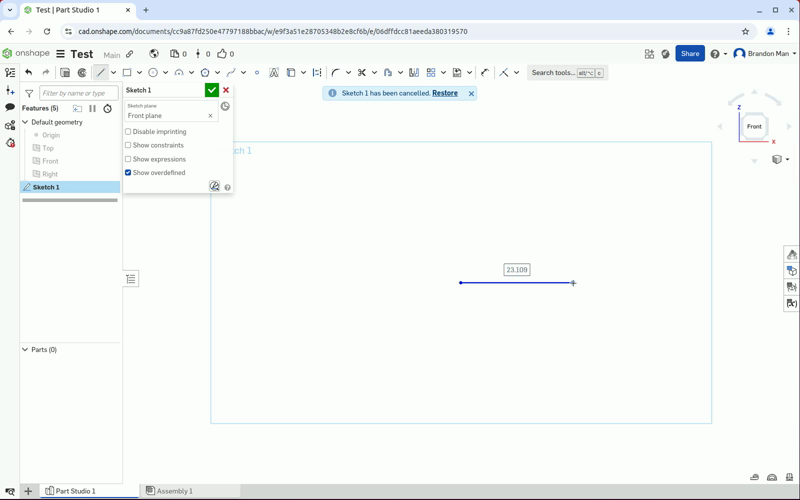
mouse_move(589, 282)
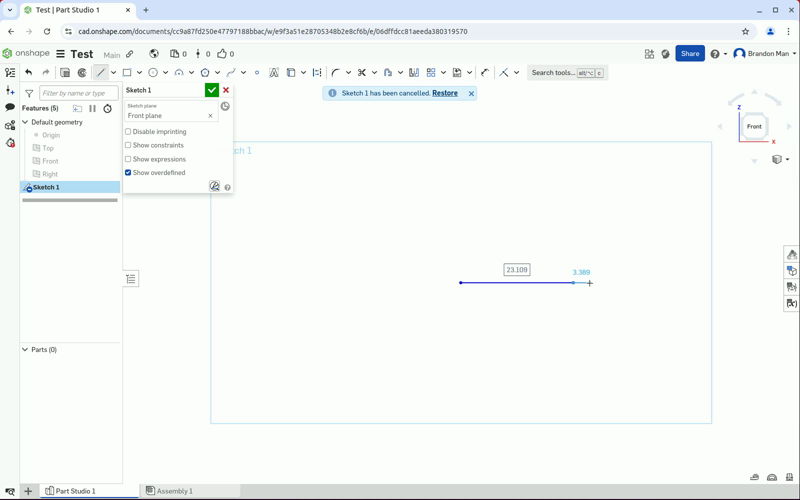
mouse_move(573, 240)
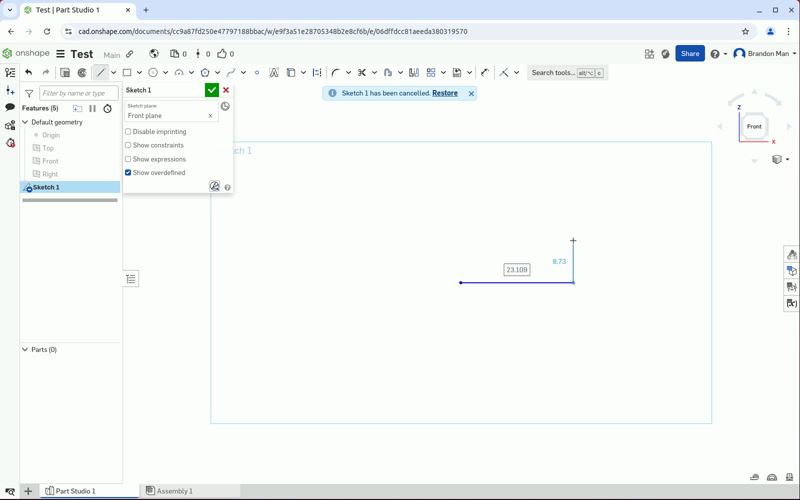
click(573, 240)
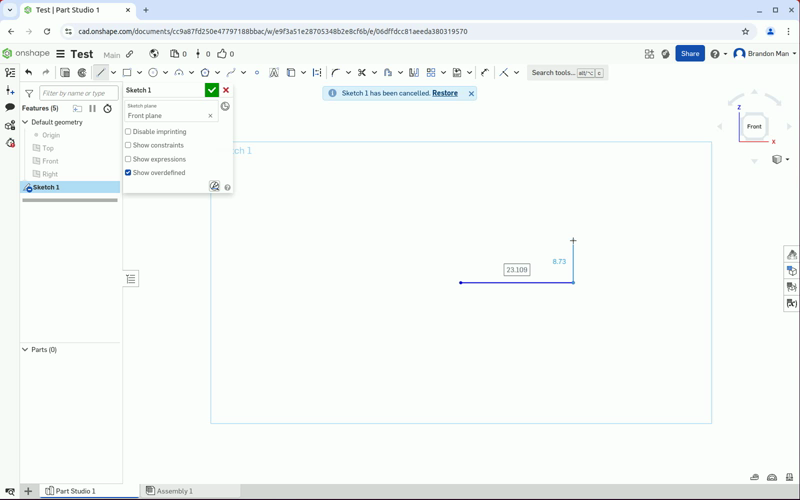
key_up(shift)
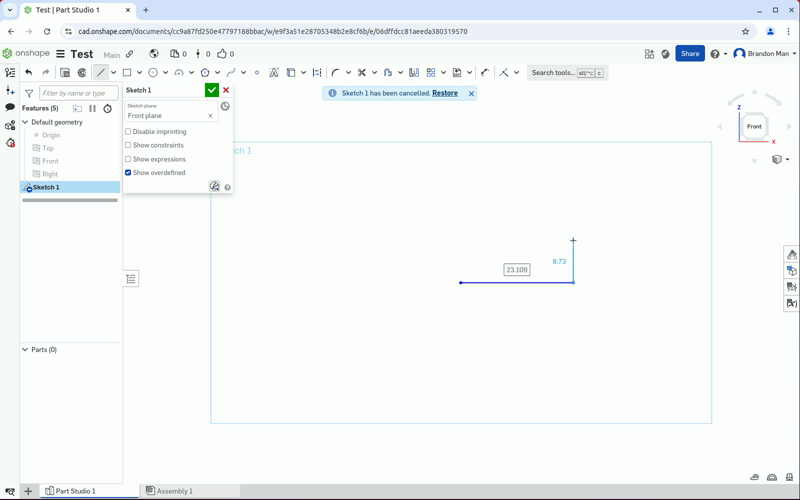
key_down(shift)
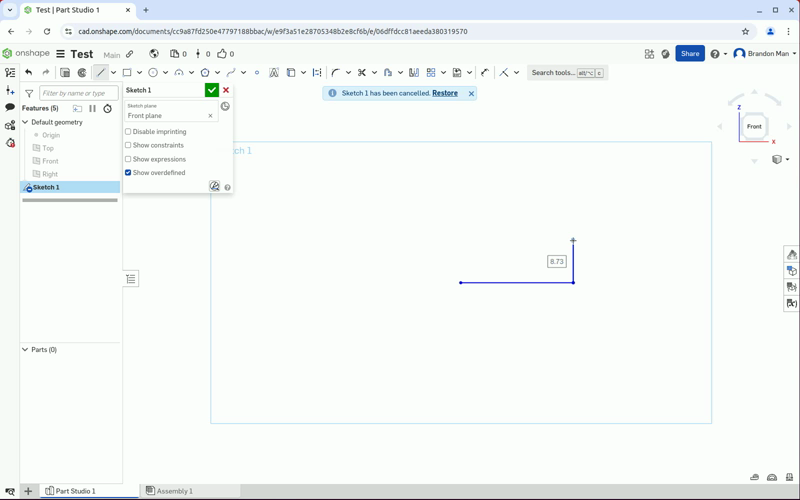
mouse_move(460, 240)
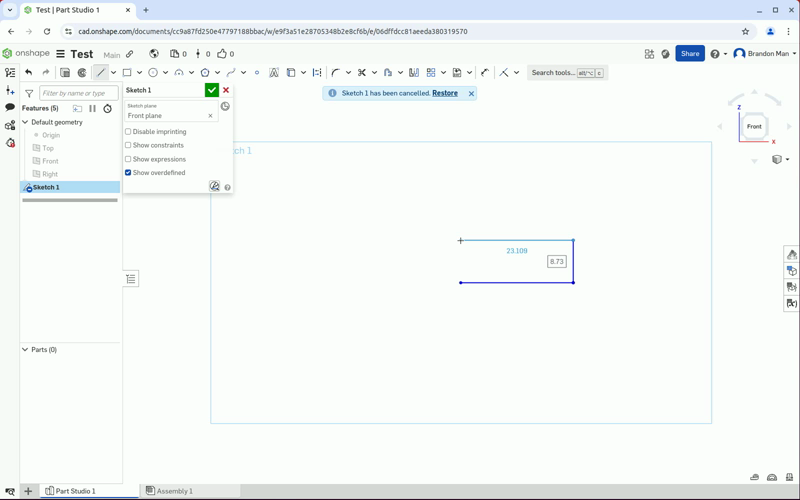
click(460, 240)
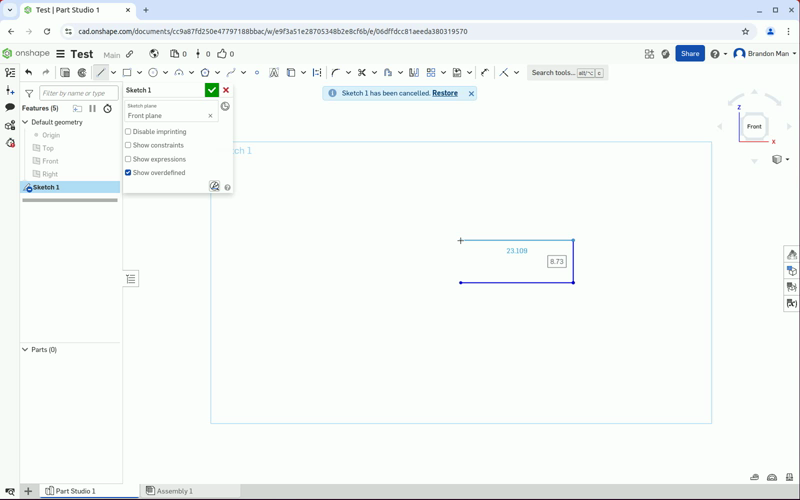
key_up(shift)
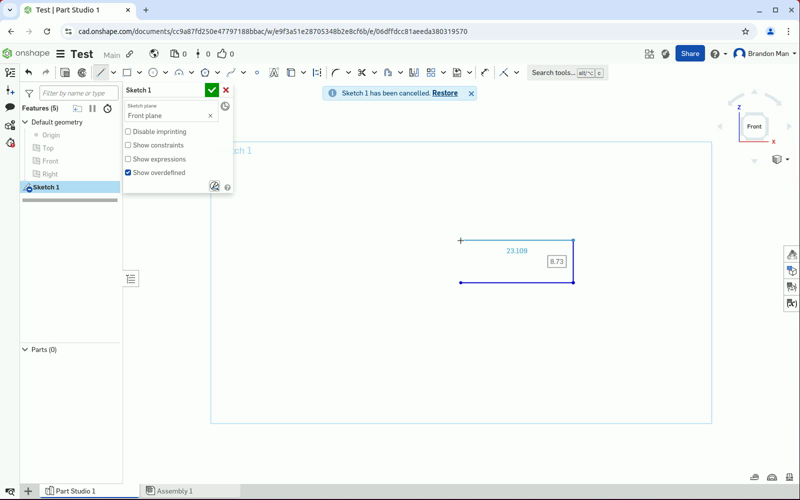
mouse_move(490, 240)
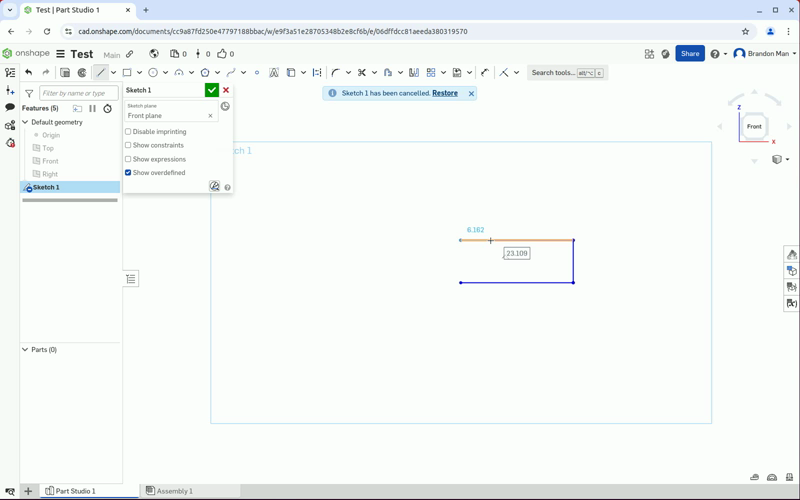
key_down(shift)
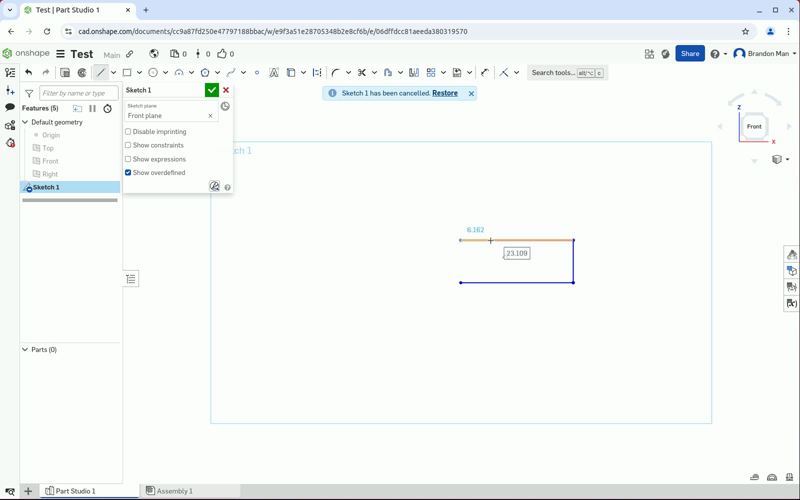
mouse_move(460, 282)
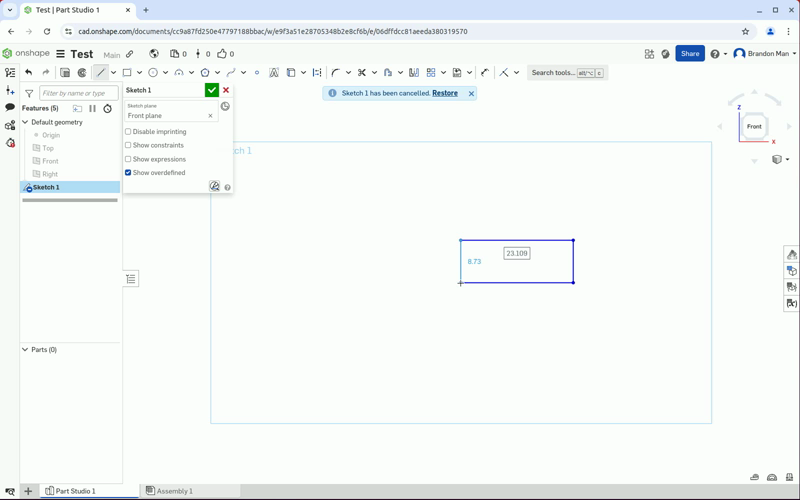
key_up(shift)
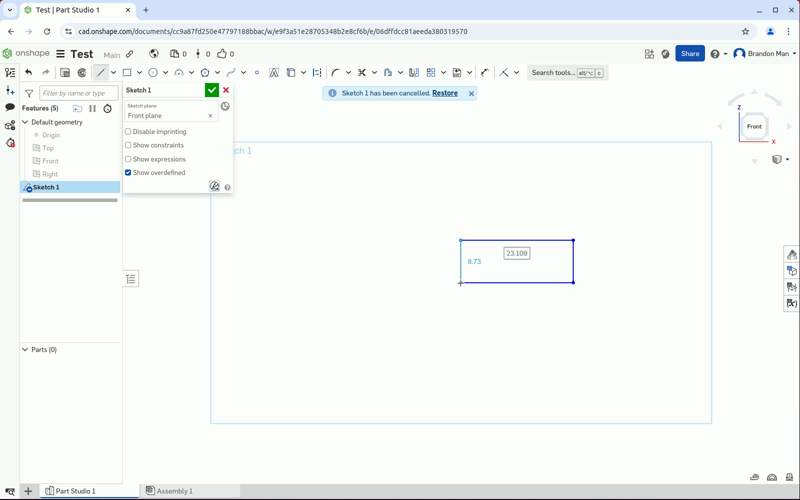
click(460, 282)
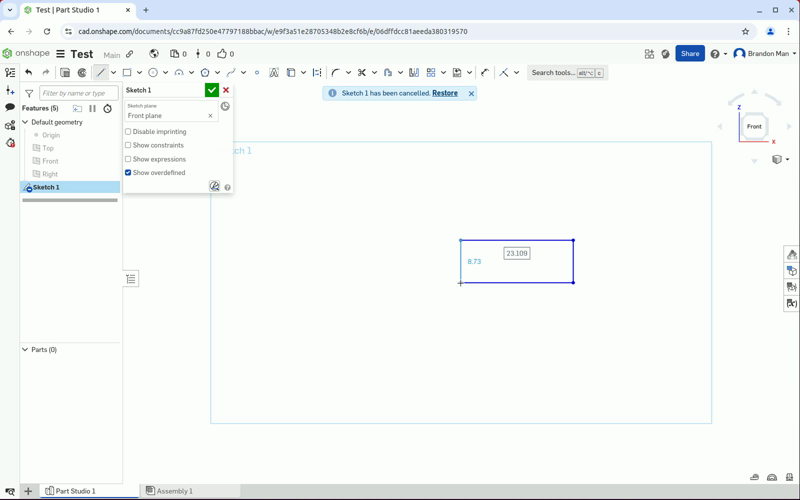
key(esc)
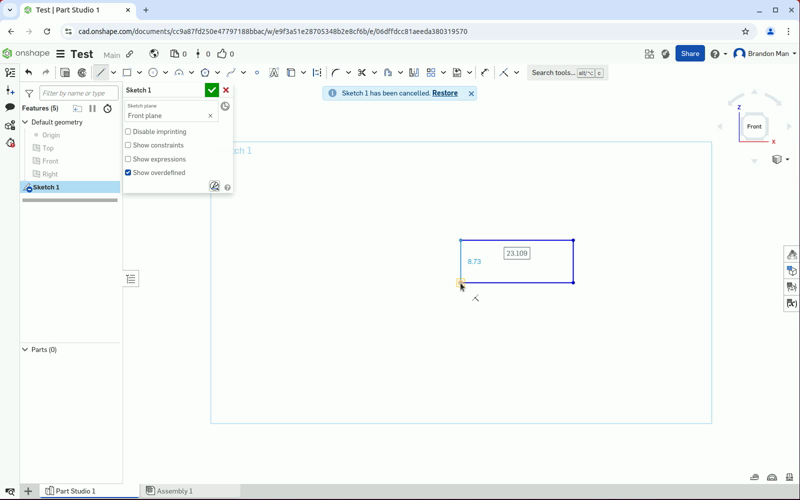
mouse_move(502, 265)
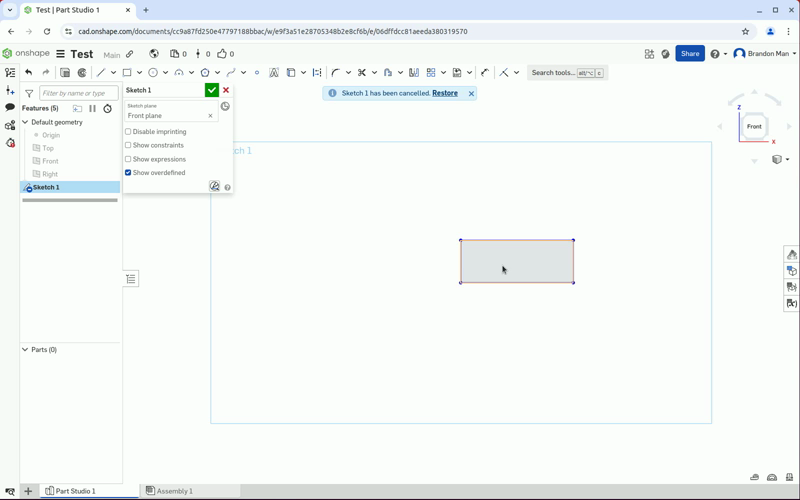
click(502, 265)
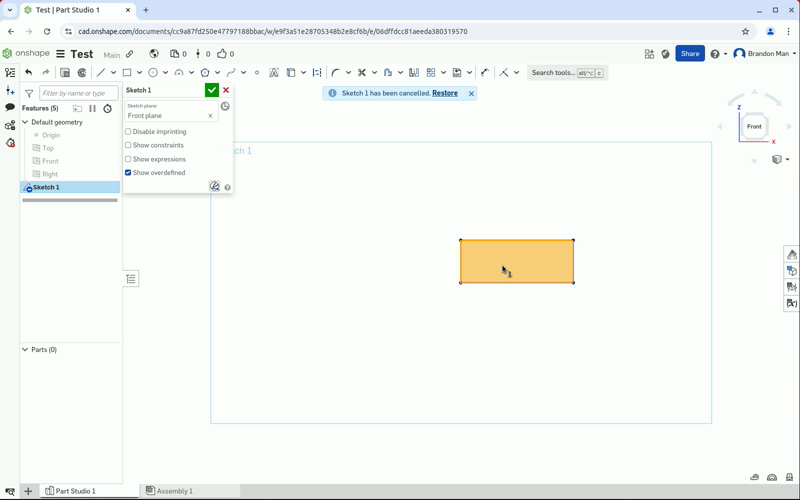
mouse_move(73, 352)
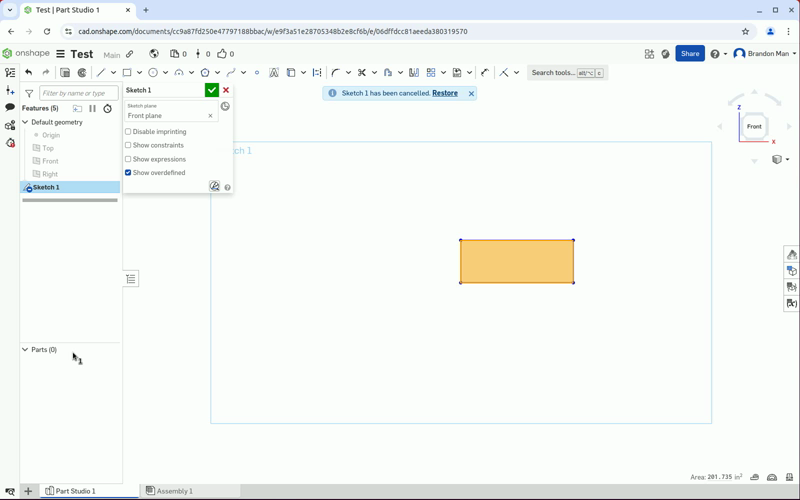
key(shift+y)
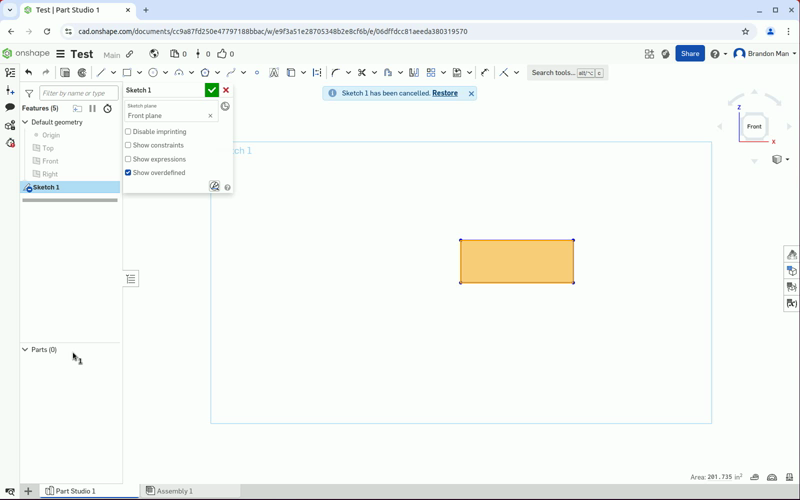
key(shift+e)
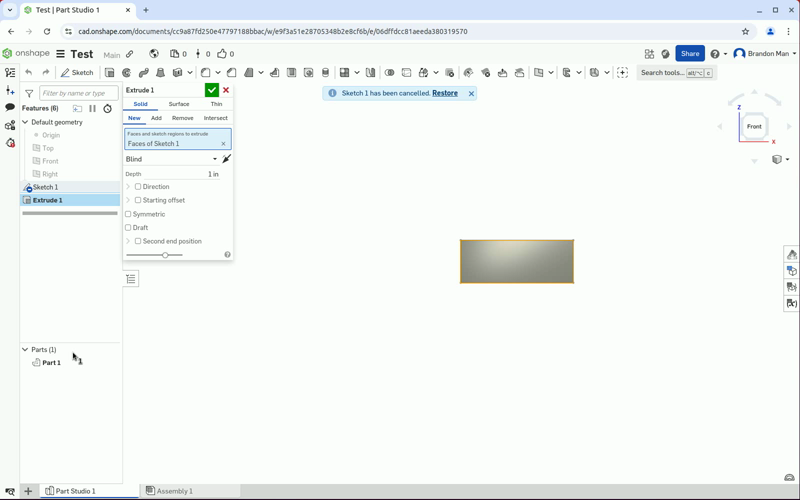
mouse_move(143, 106)
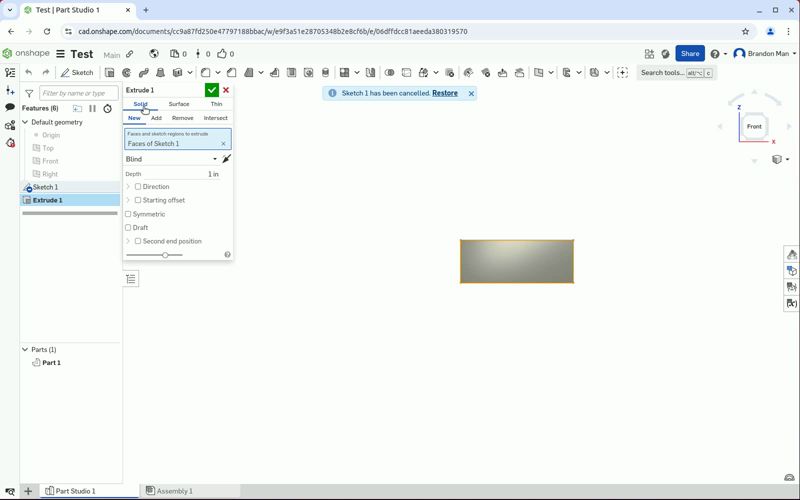
click(143, 106)
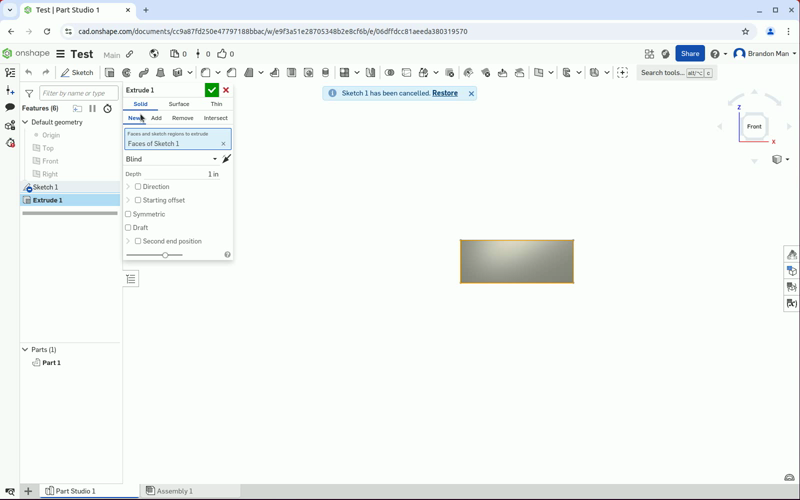
mouse_move(137, 120)
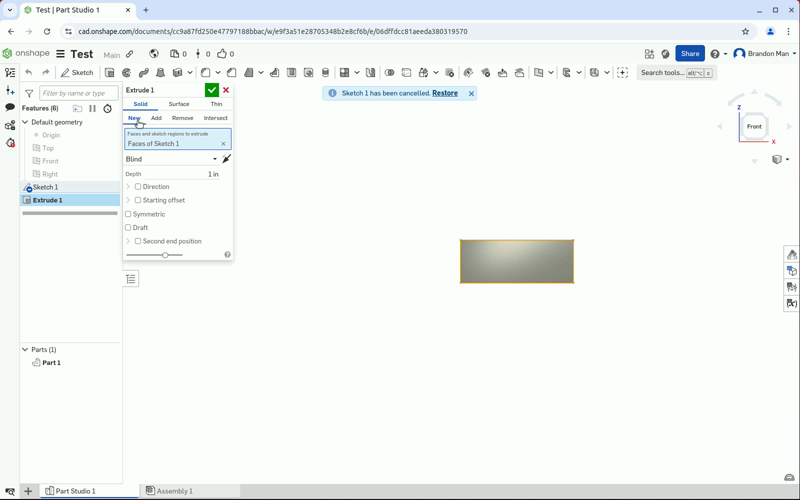
click(137, 120)
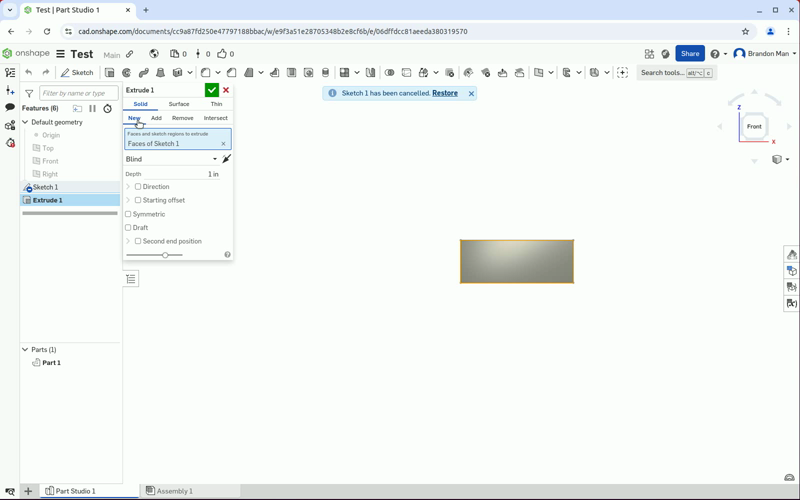
key(tab, 4)
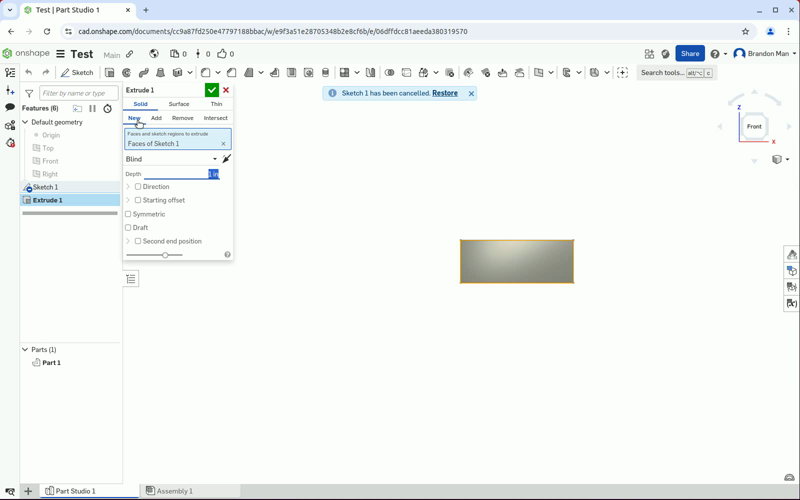
text(17.331)
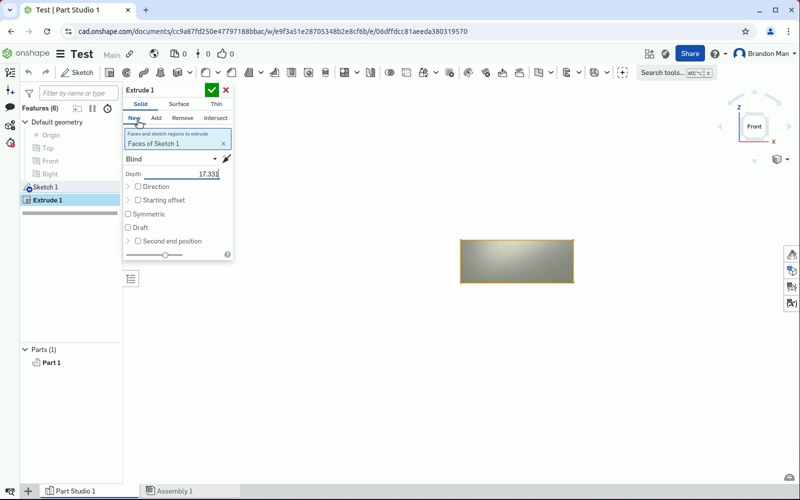
key(enter)
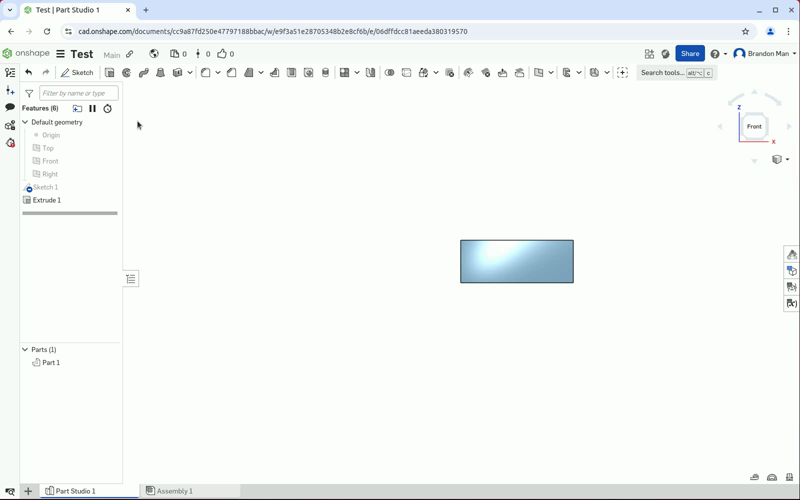
key(shift+h)
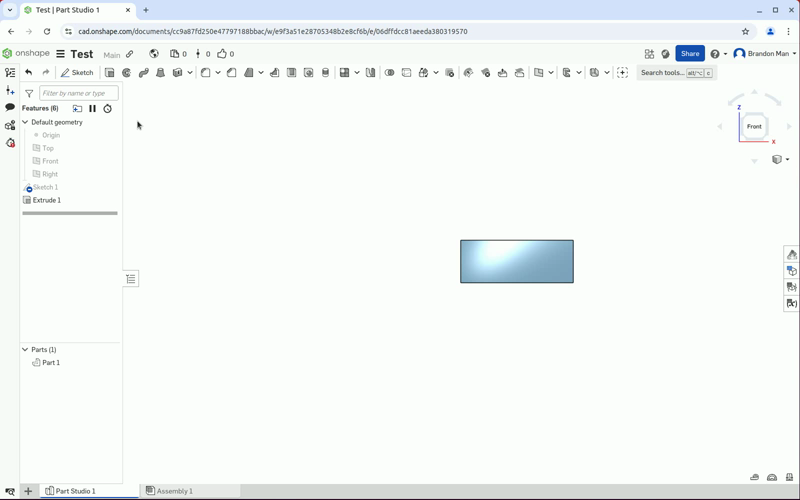
key(shift+h)
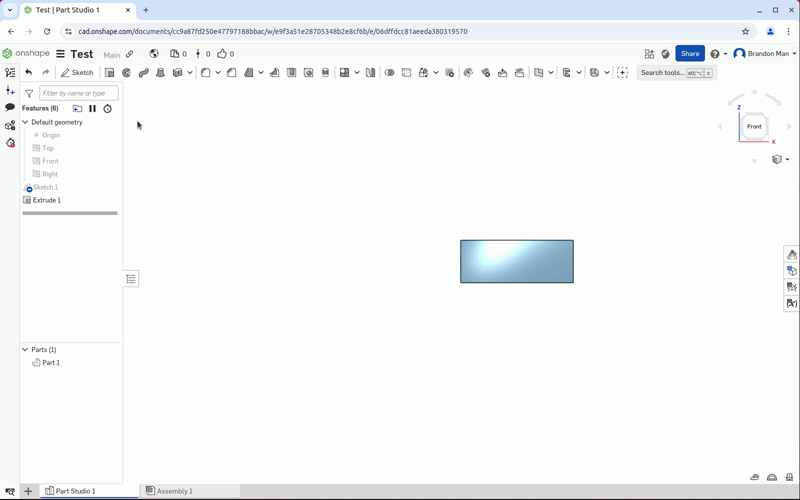
mouse_move(73, 189)
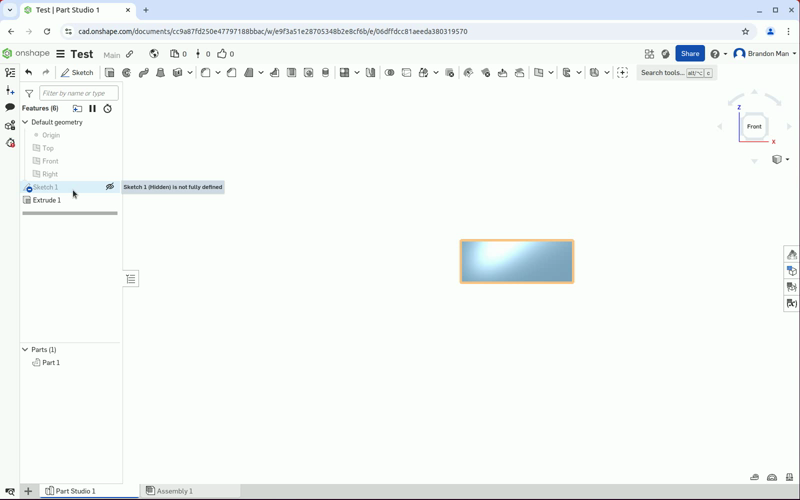
click(73, 189)
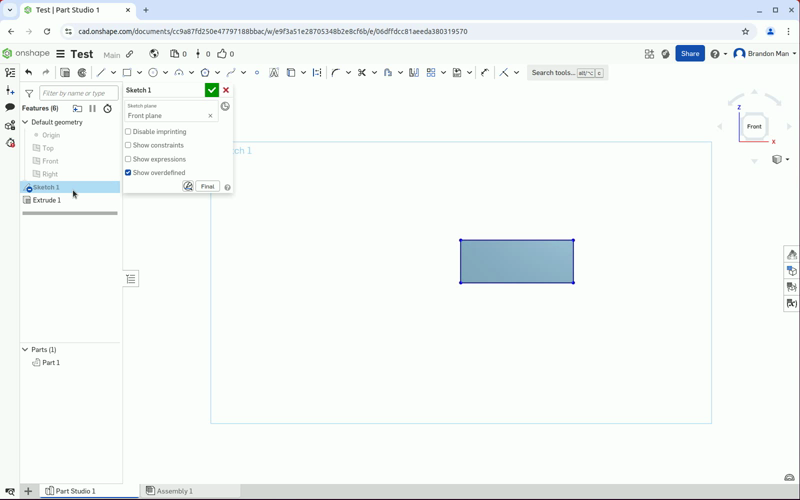
mouse_move(229, 92)
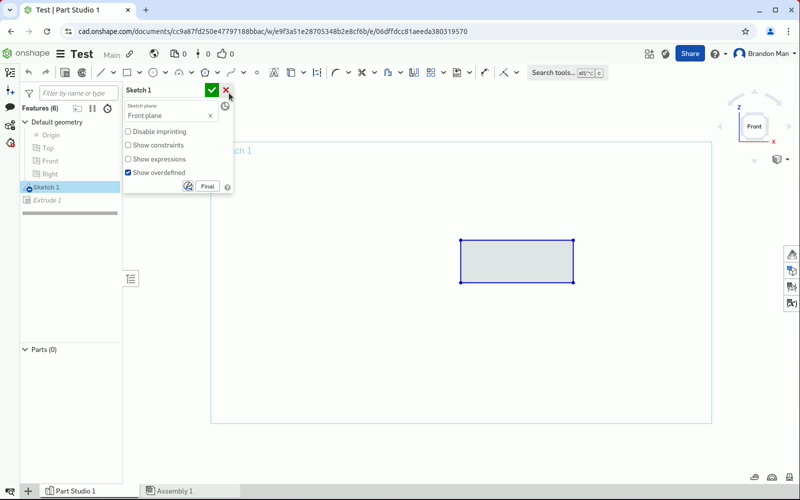
click(229, 92)
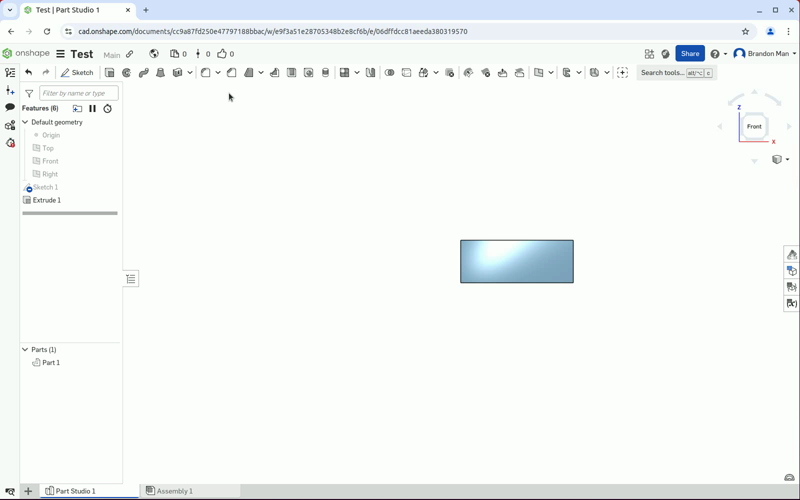
mouse_move(73, 352)
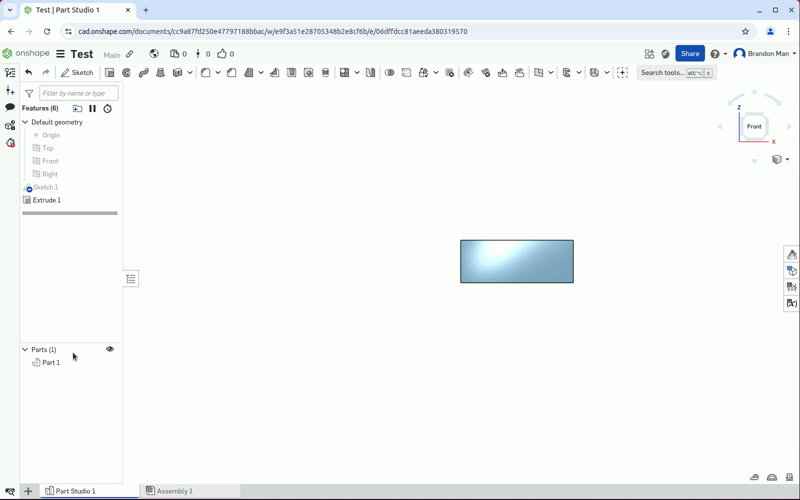
key(y)
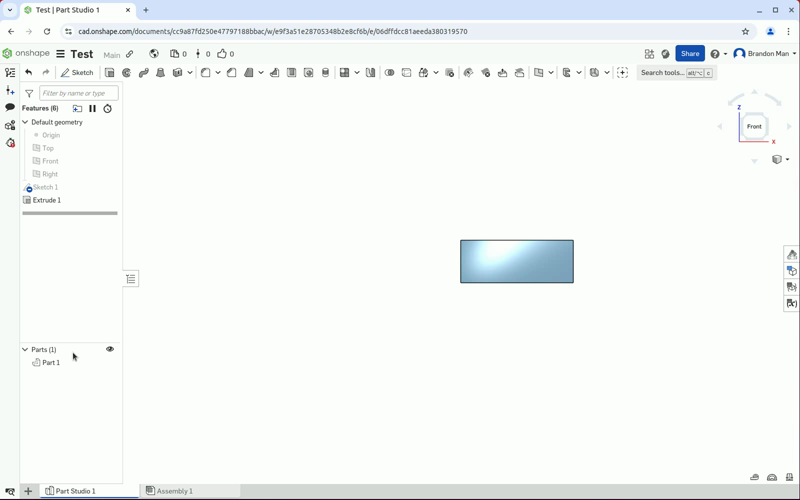
key(shift+p)
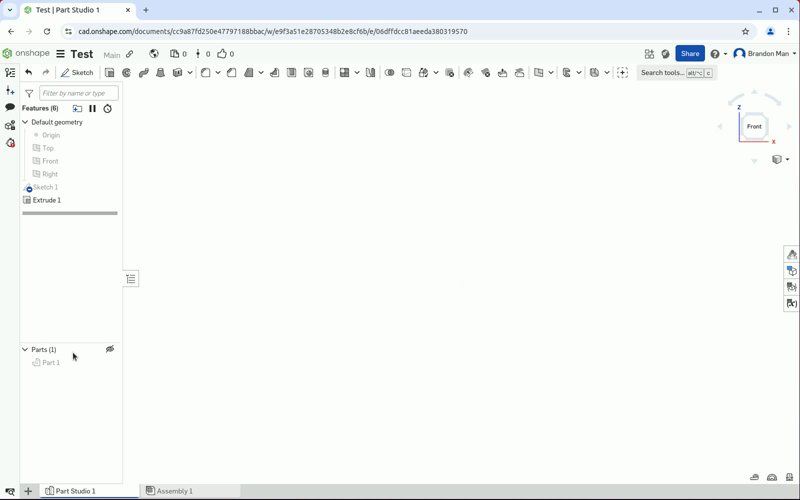
key(space)
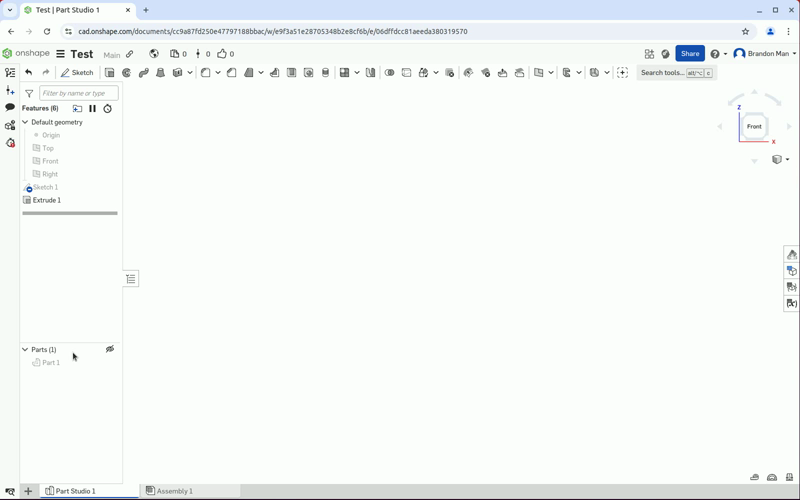
key_down(shift)
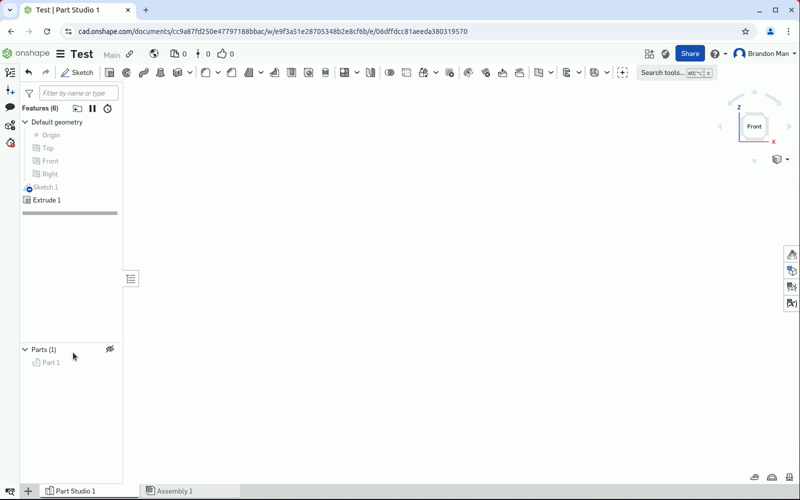
key(down)
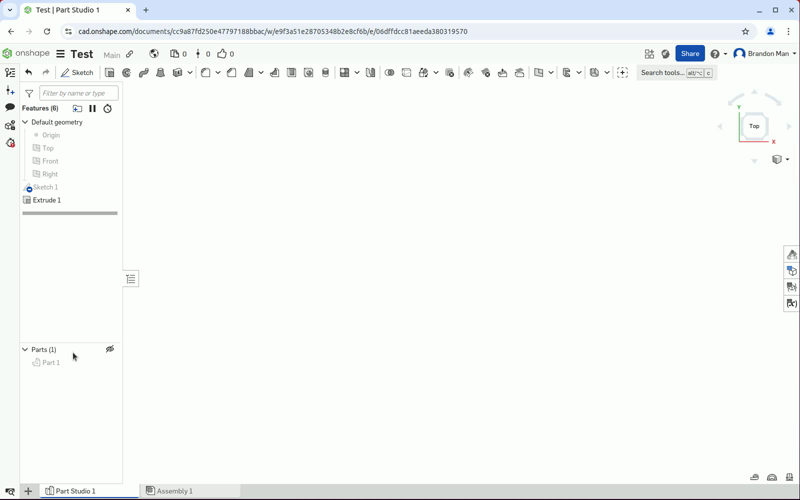
key_up(shift)
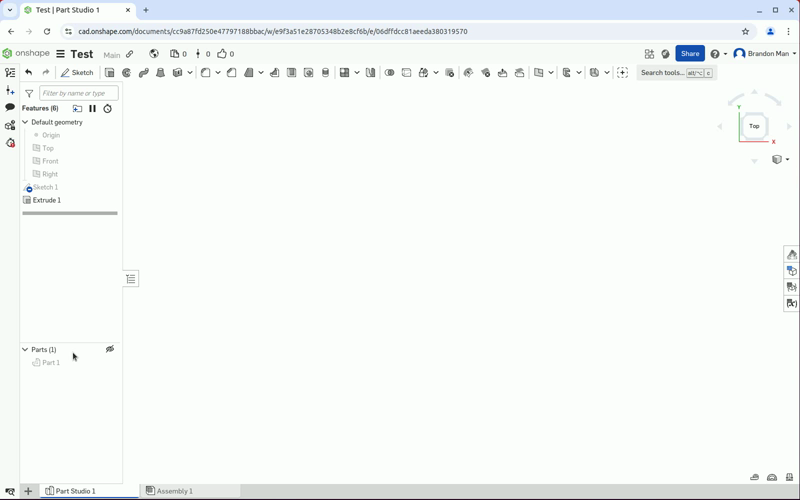
mouse_move(73, 352)
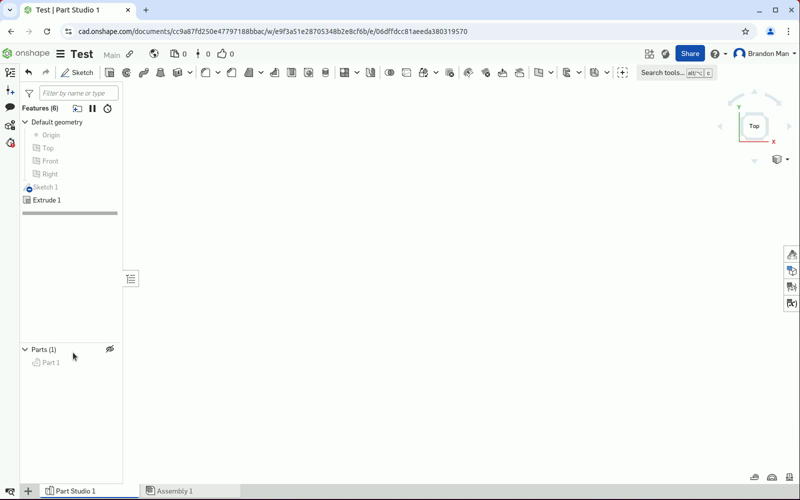
key(shift+y)
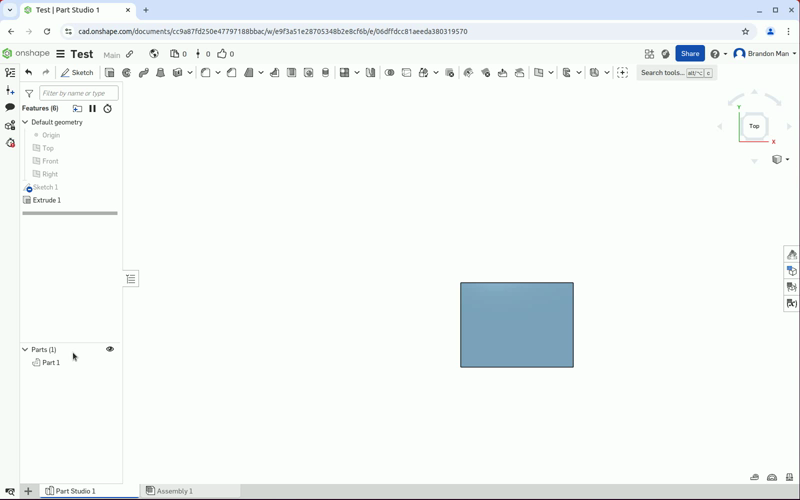
mouse_move(541, 75)
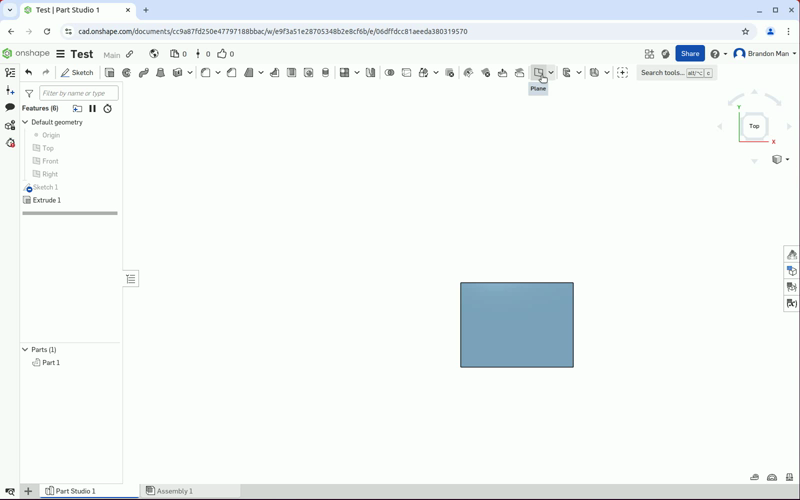
click(541, 75)
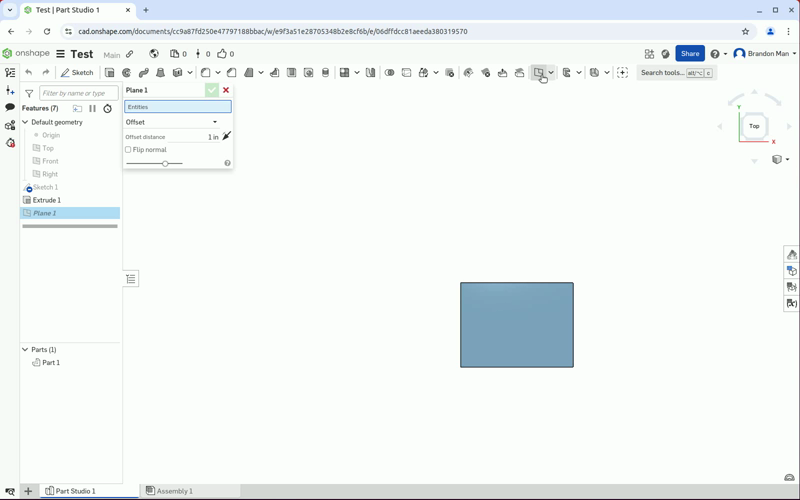
mouse_move(73, 150)
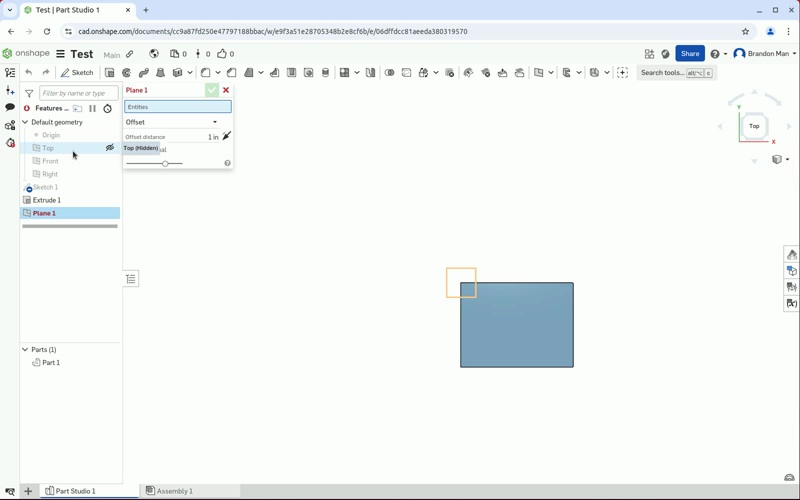
click(73, 150)
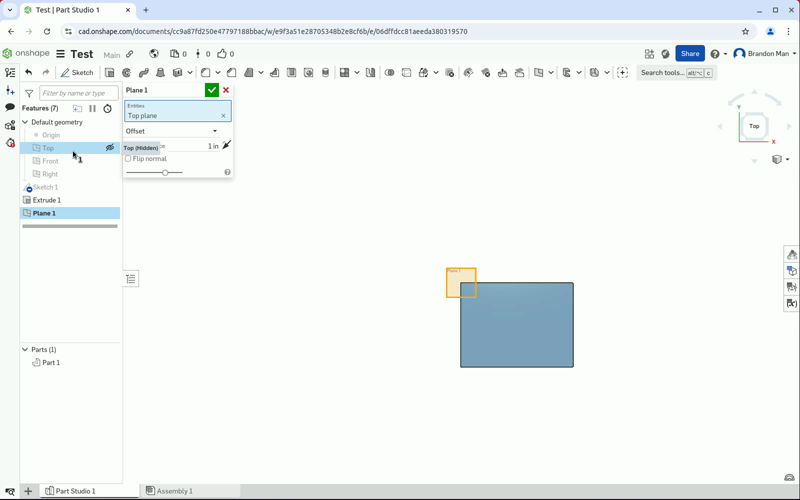
key(tab, 2)
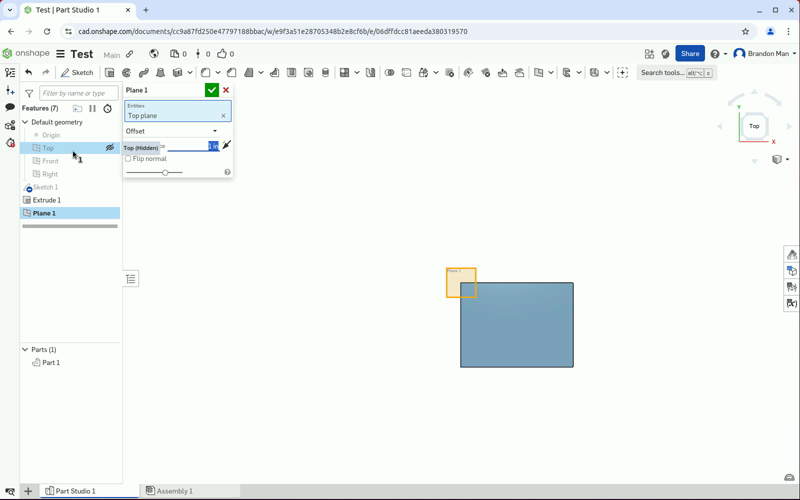
text(8.658)
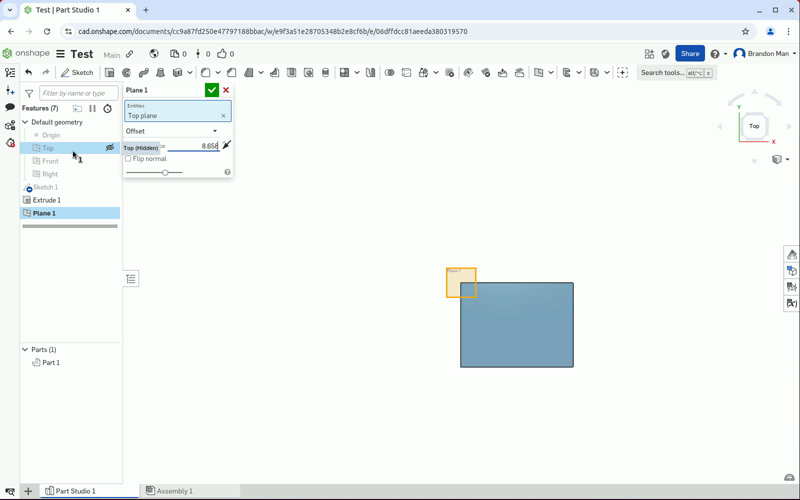
key(enter, 2)
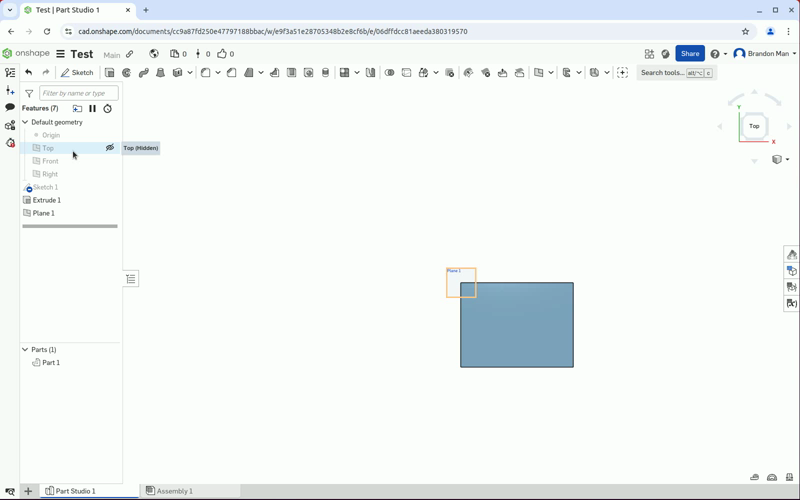
key(shift+s)
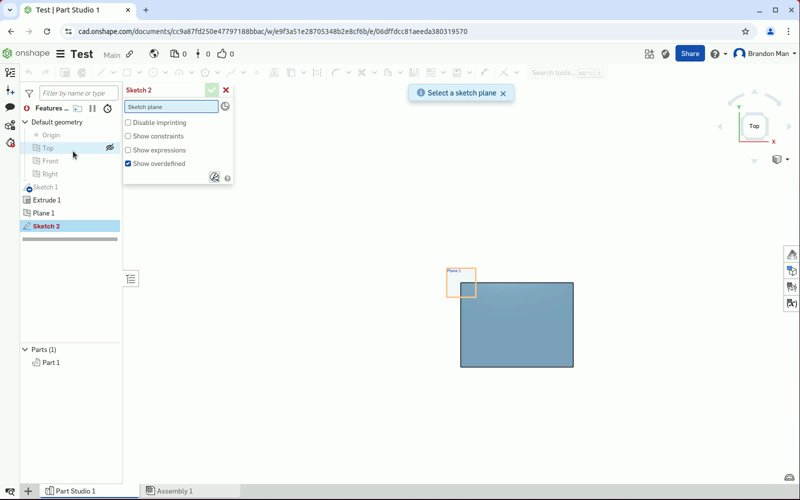
mouse_move(73, 215)
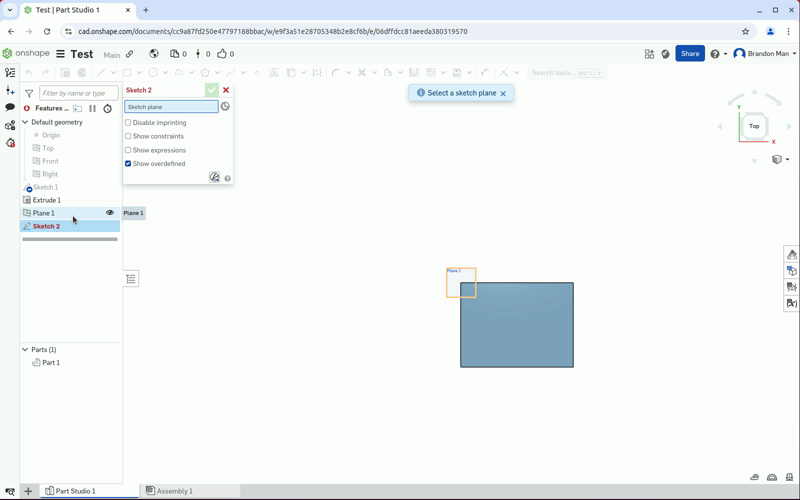
click(73, 215)
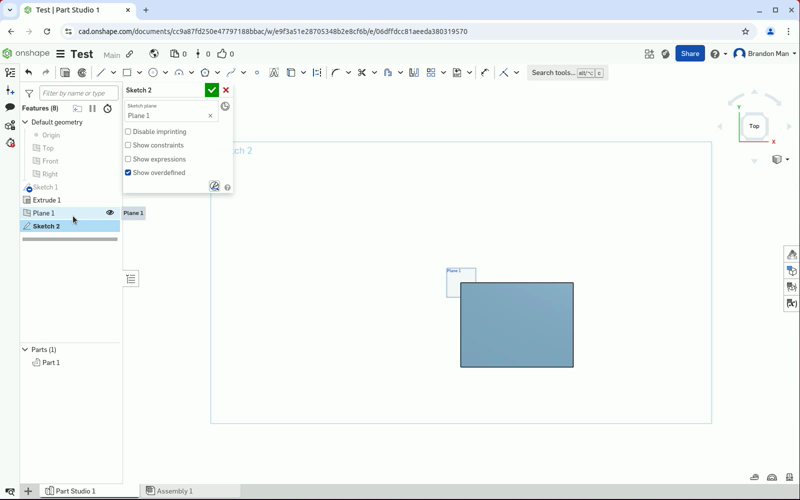
mouse_move(73, 352)
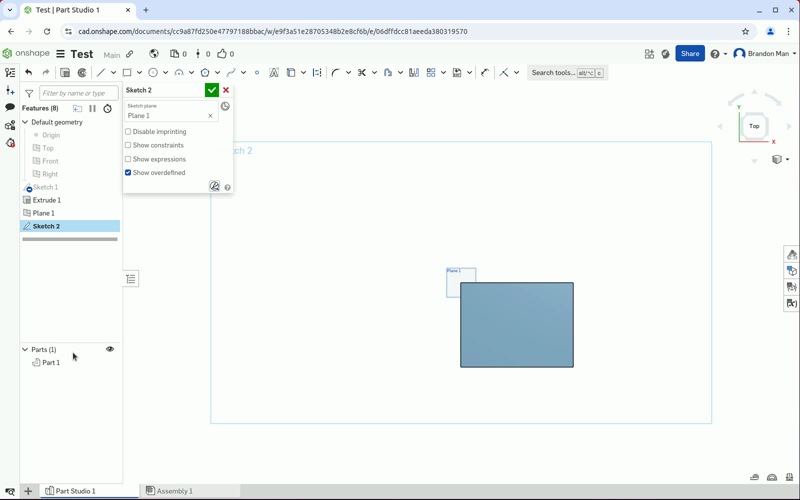
key(y)
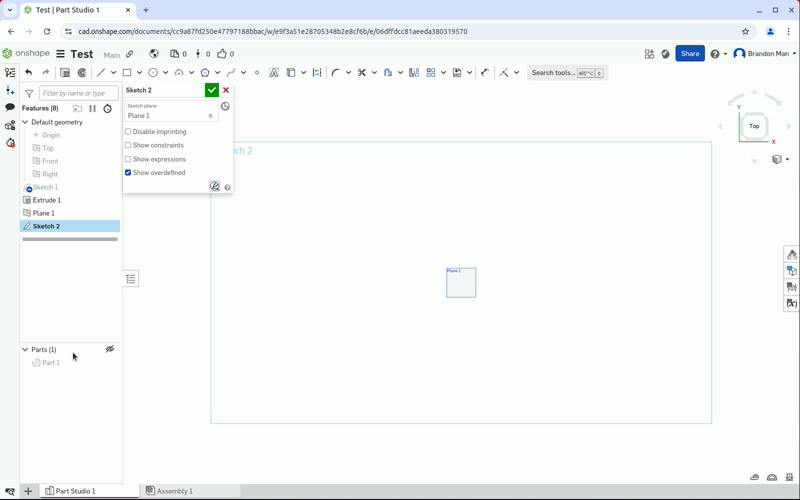
key(l)
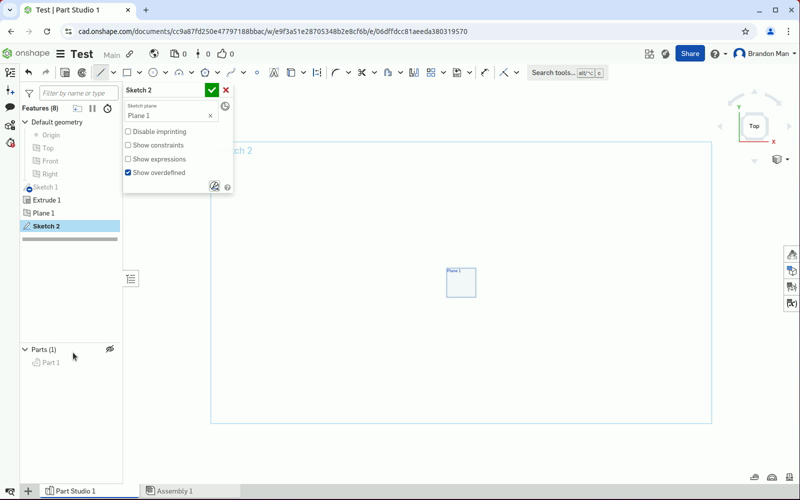
key_down(shift)
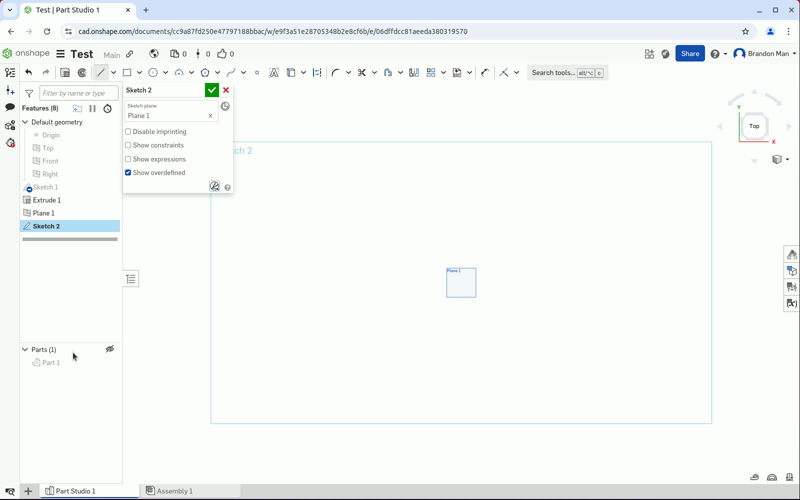
mouse_move(474, 367)
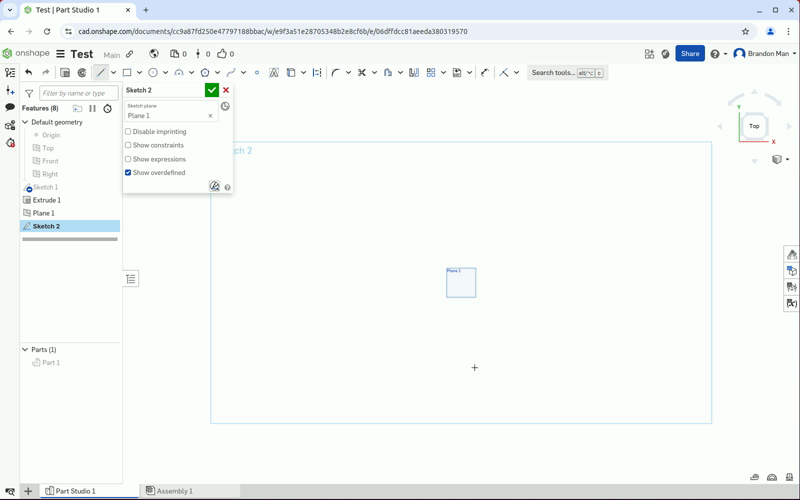
click(474, 367)
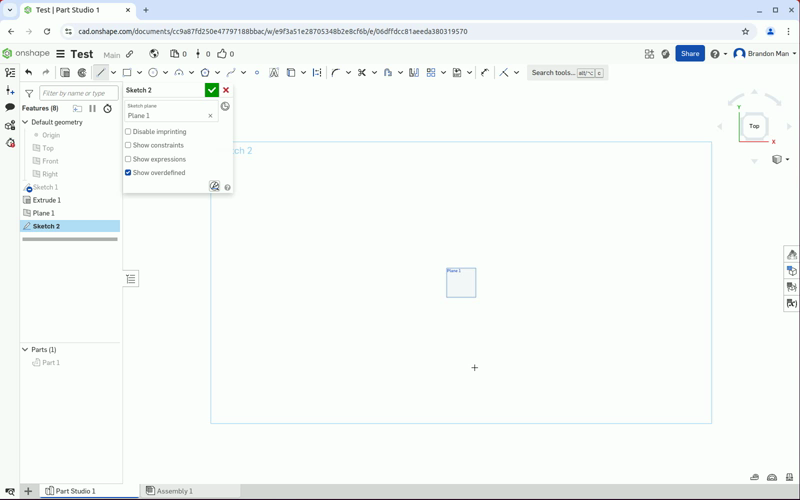
key_up(shift)
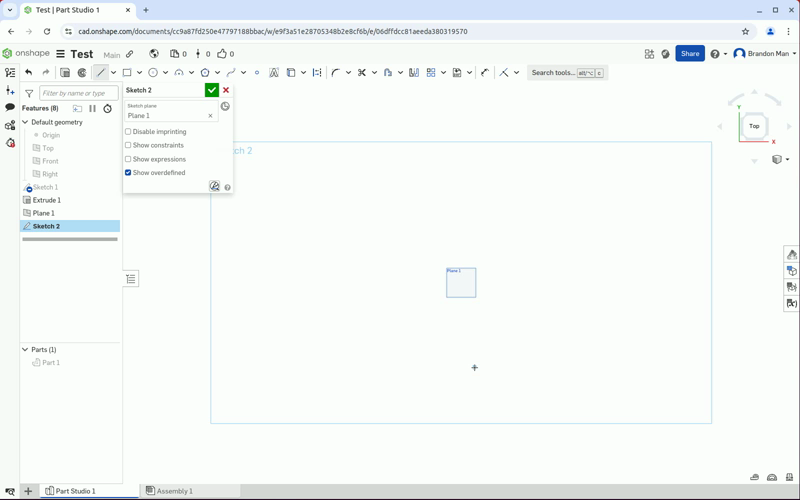
key_down(shift)
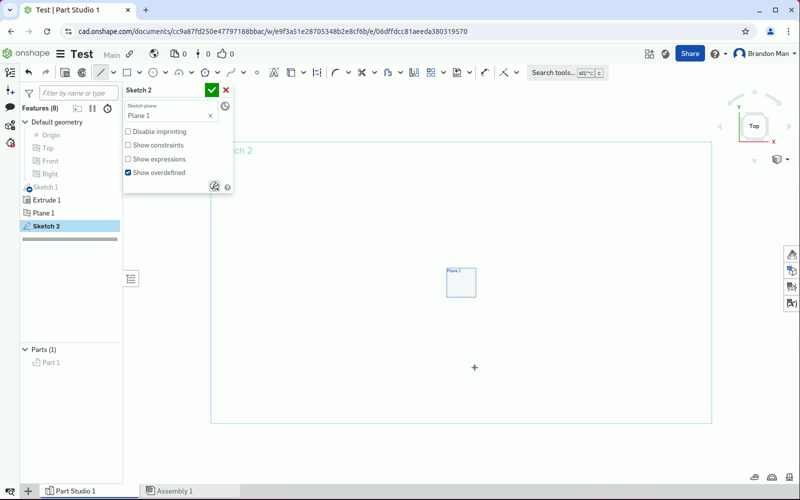
mouse_move(545, 367)
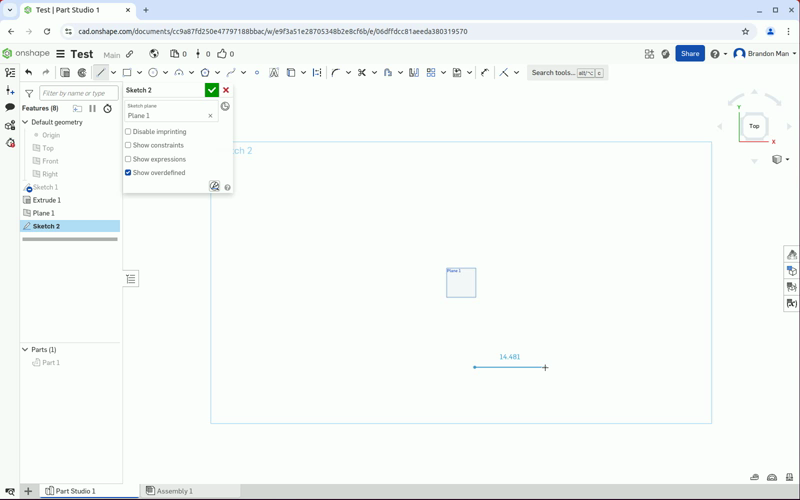
click(545, 367)
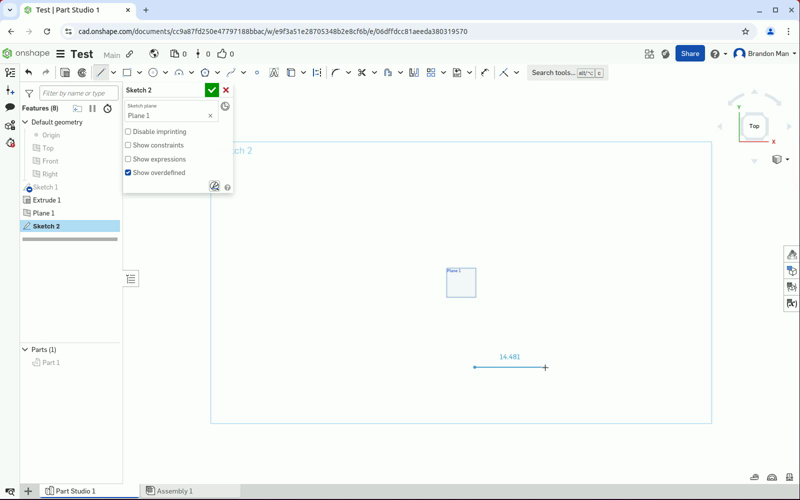
key_up(shift)
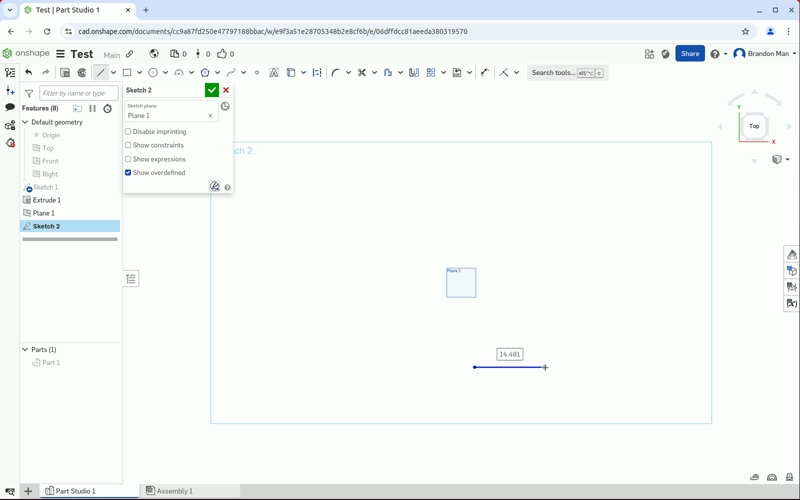
key_down(shift)
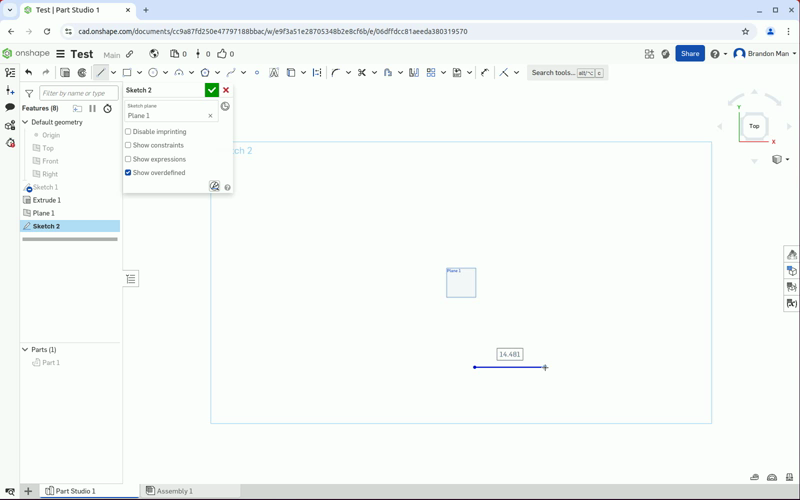
mouse_move(575, 367)
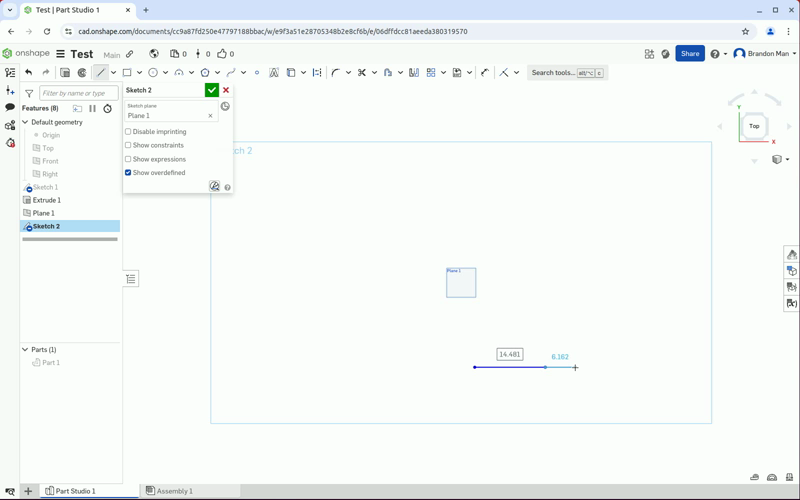
mouse_move(573, 324)
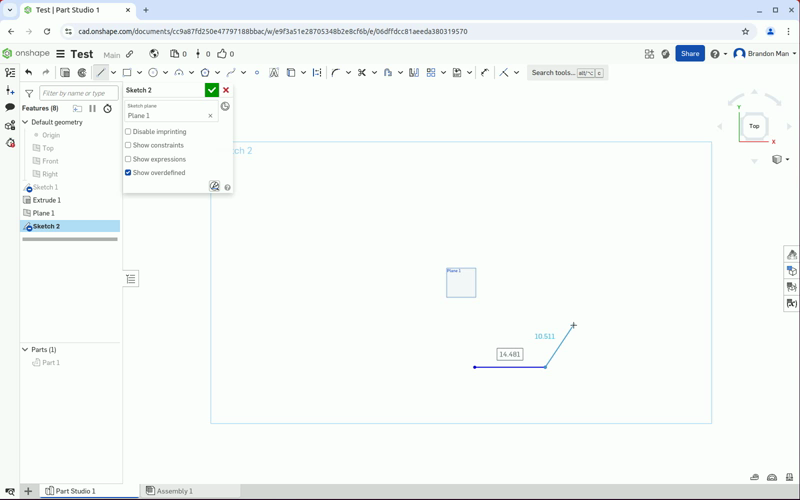
click(573, 324)
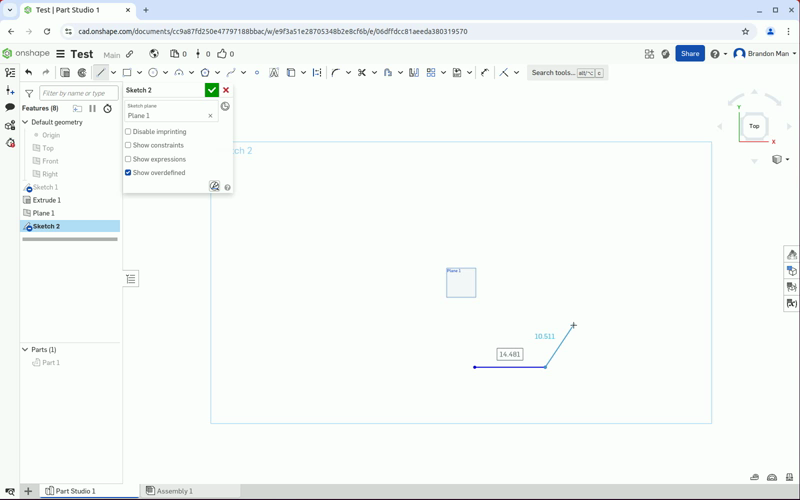
key_up(shift)
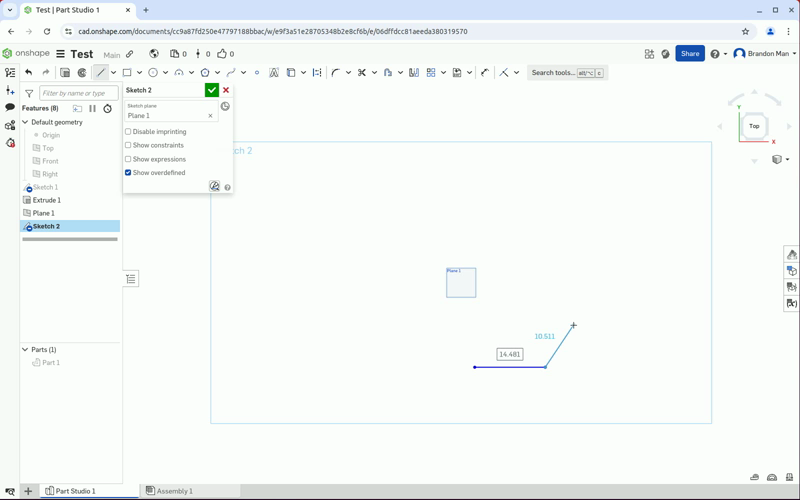
key_down(shift)
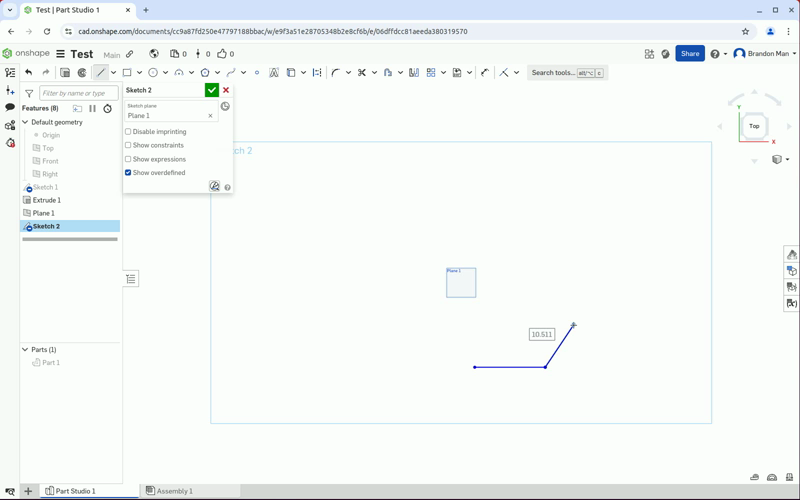
mouse_move(589, 324)
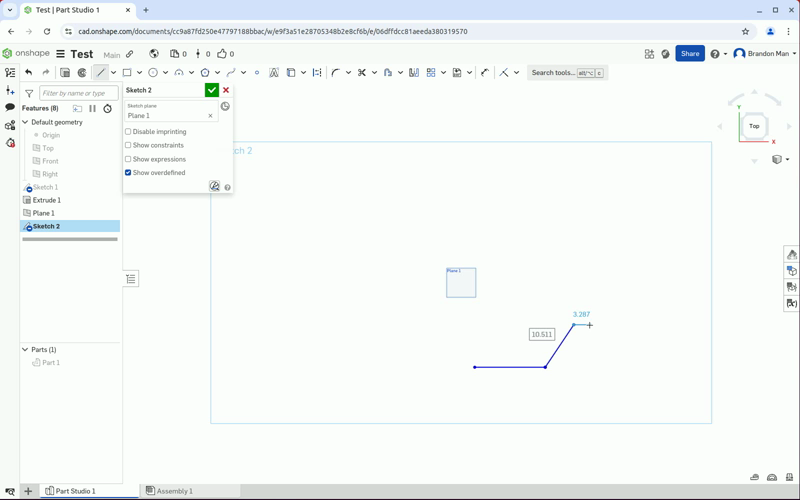
mouse_move(573, 283)
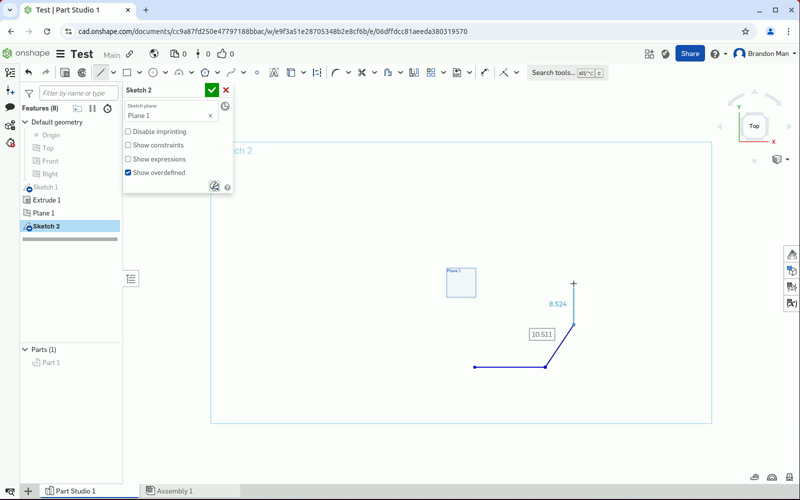
click(573, 283)
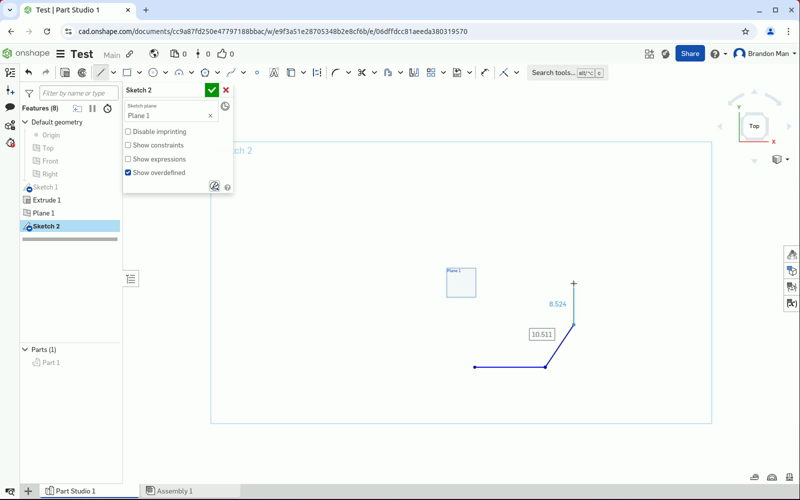
key_up(shift)
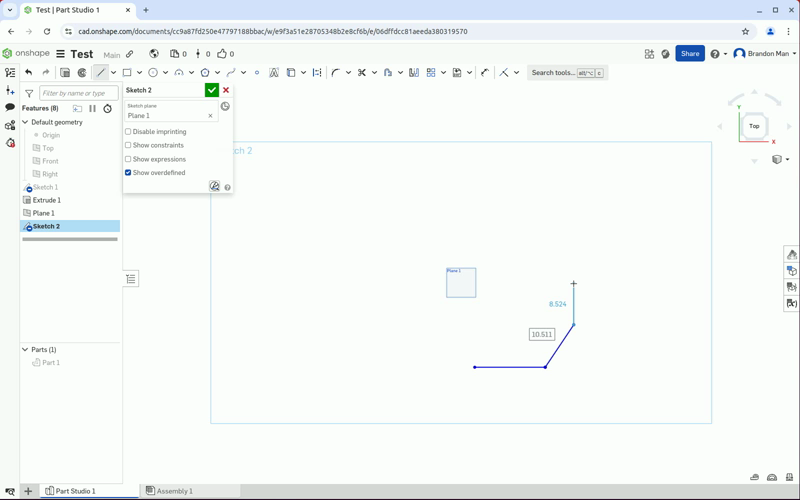
key_down(shift)
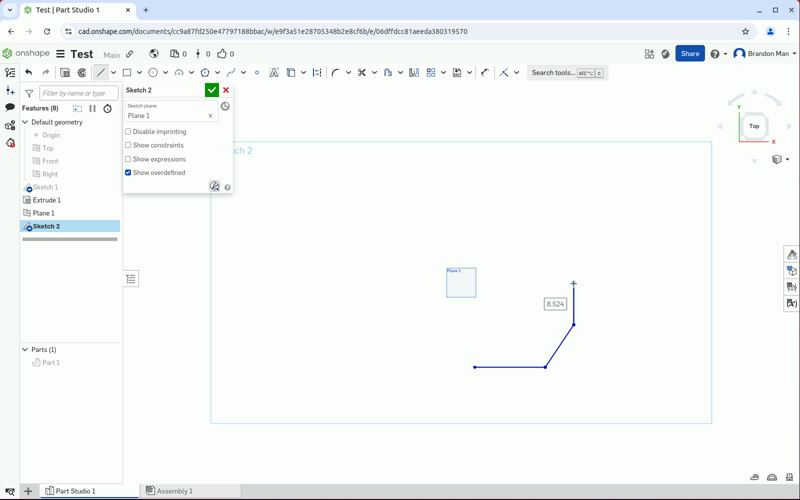
mouse_move(589, 283)
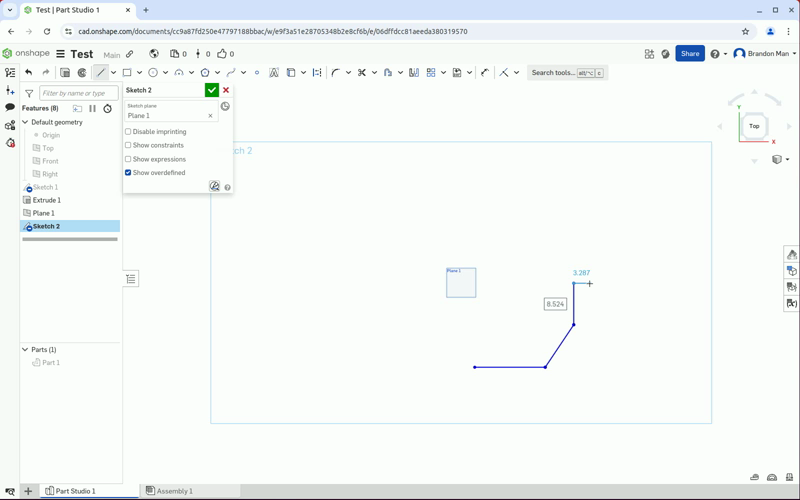
mouse_move(531, 283)
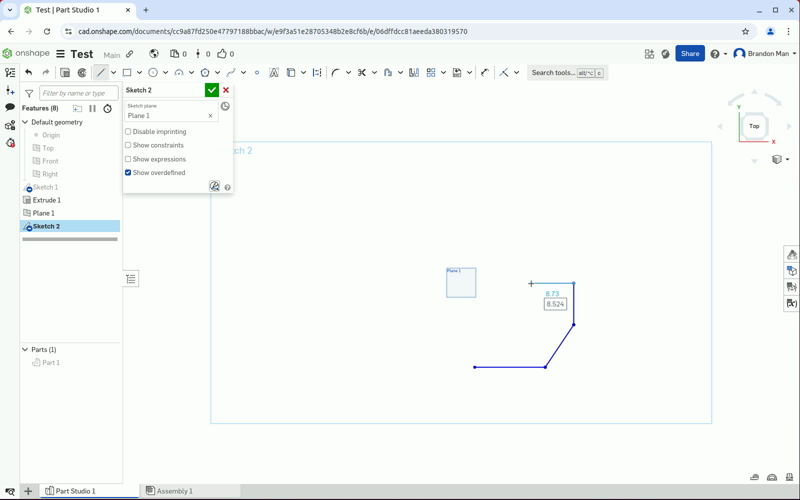
click(531, 283)
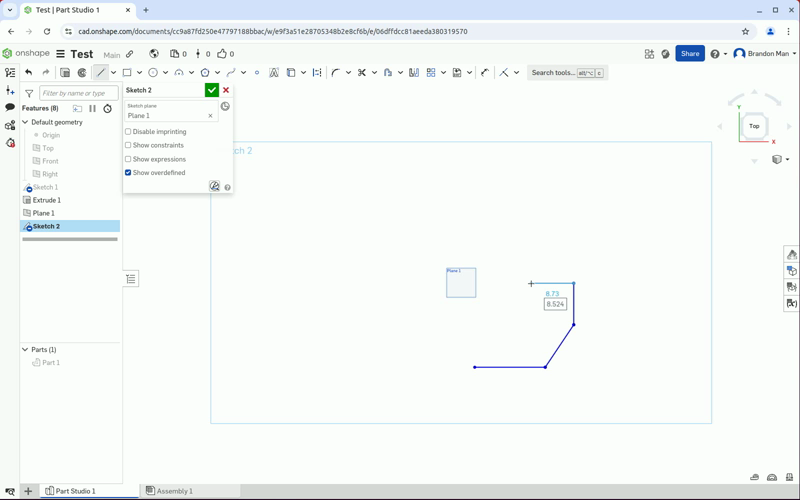
key_up(shift)
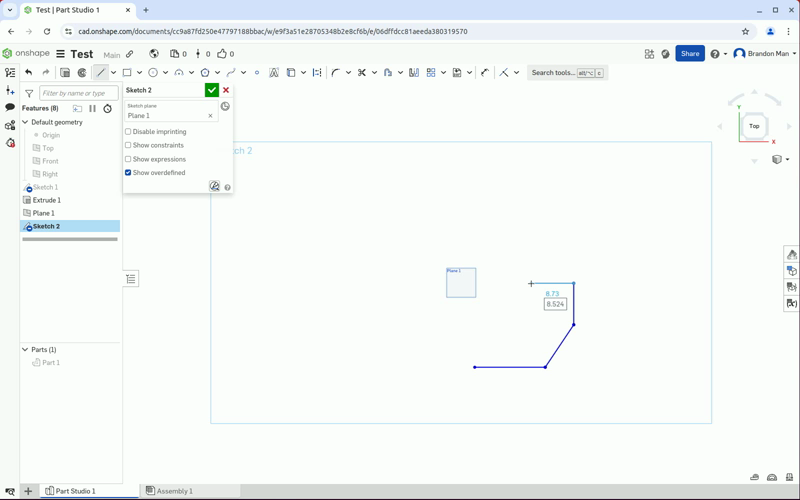
key_down(shift)
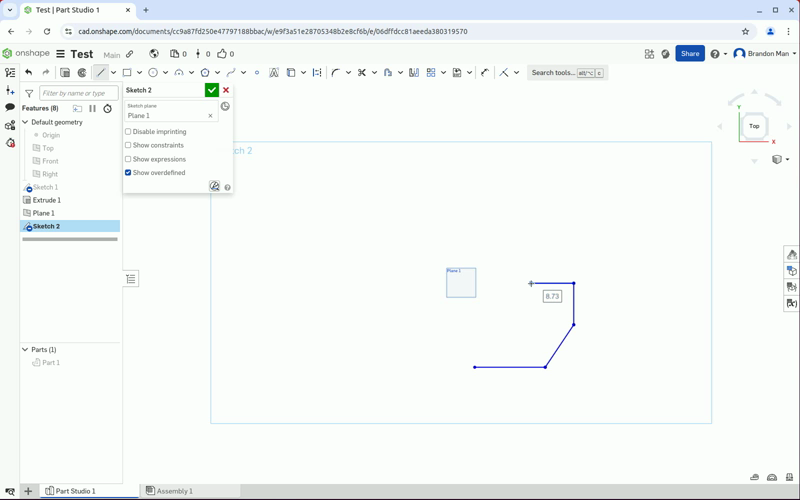
mouse_move(474, 367)
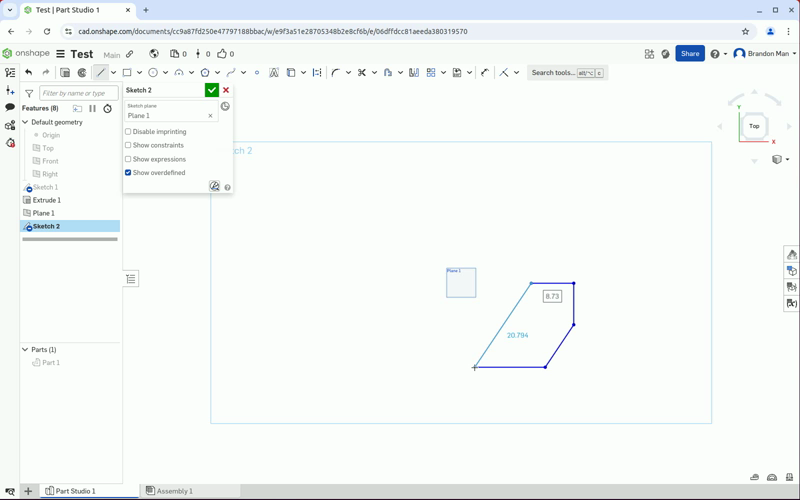
key_up(shift)
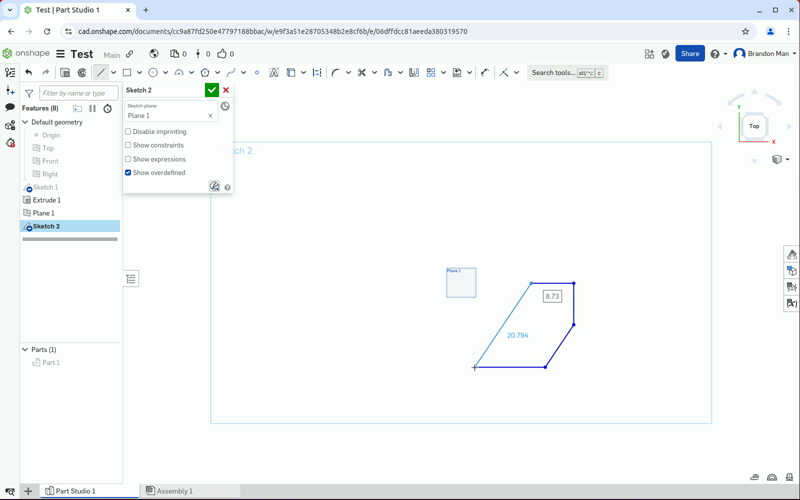
click(474, 367)
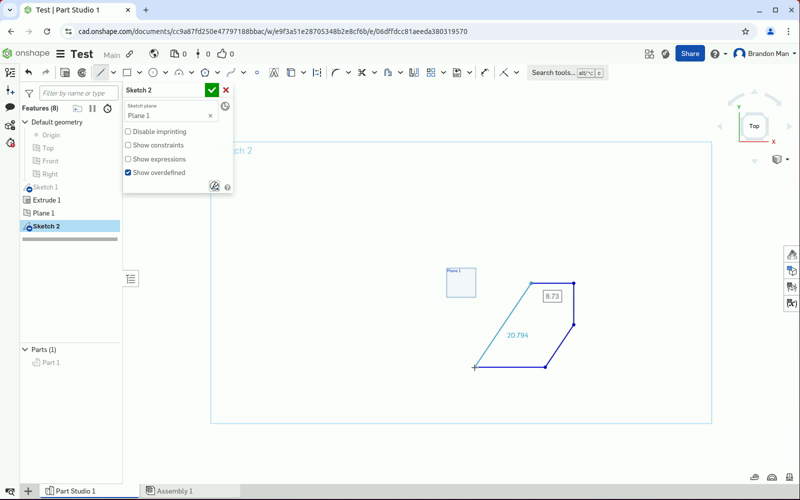
key(esc)
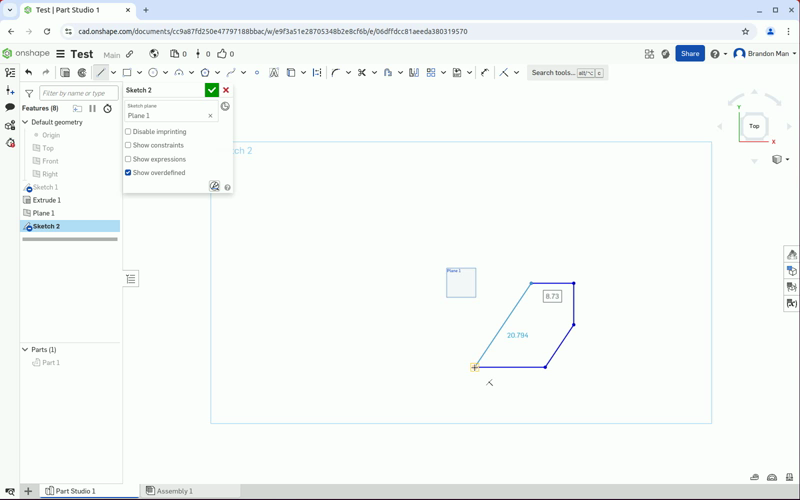
mouse_move(536, 322)
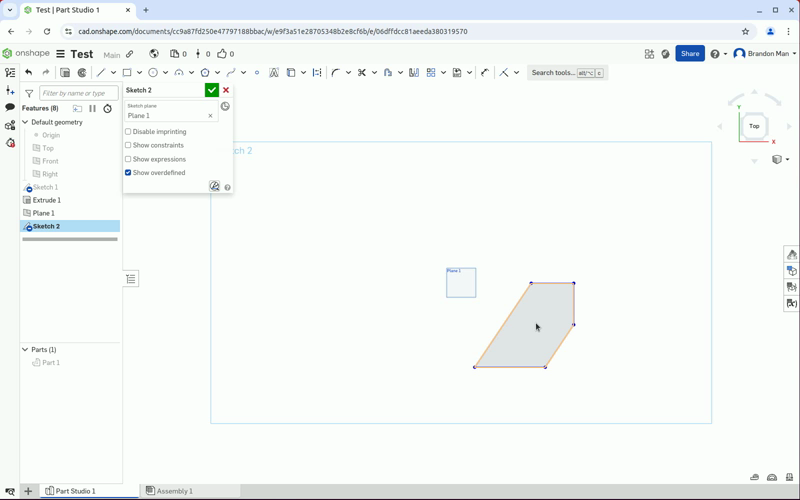
click(536, 322)
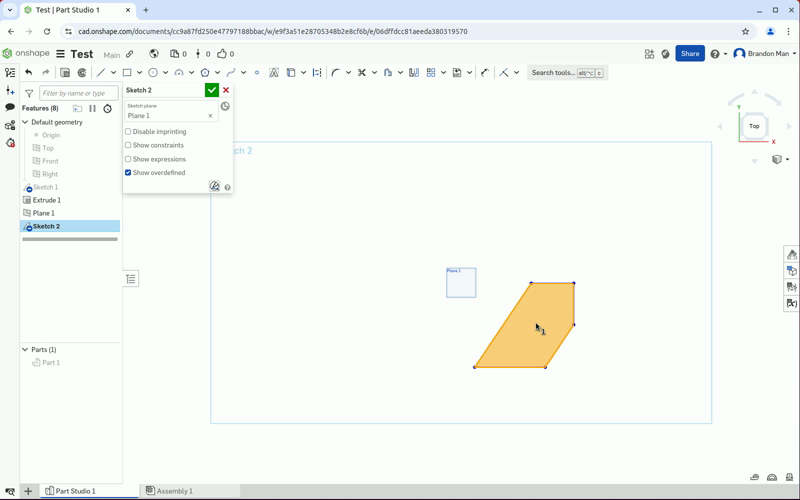
mouse_move(73, 352)
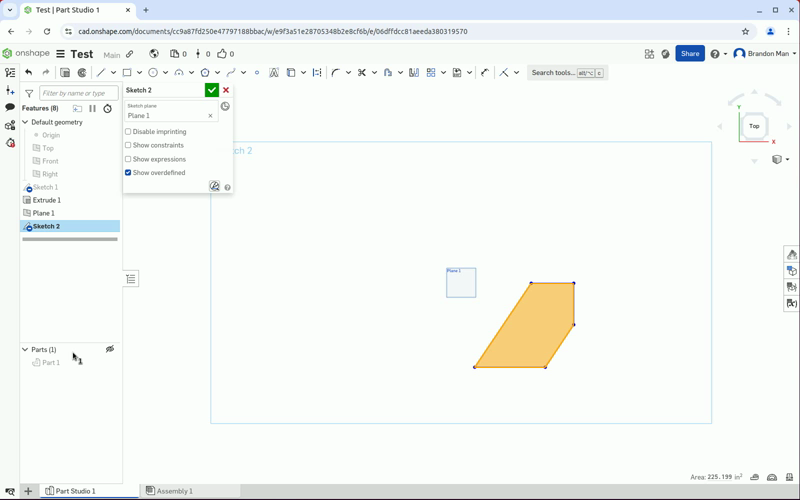
key(shift+y)
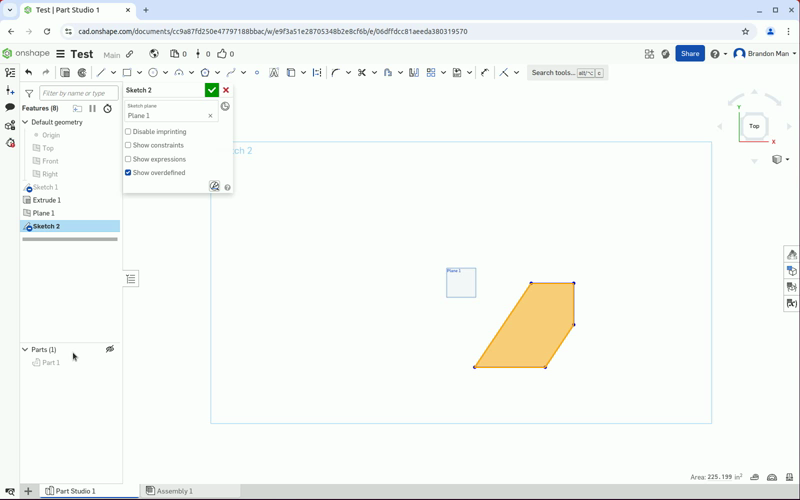
key(shift+e)
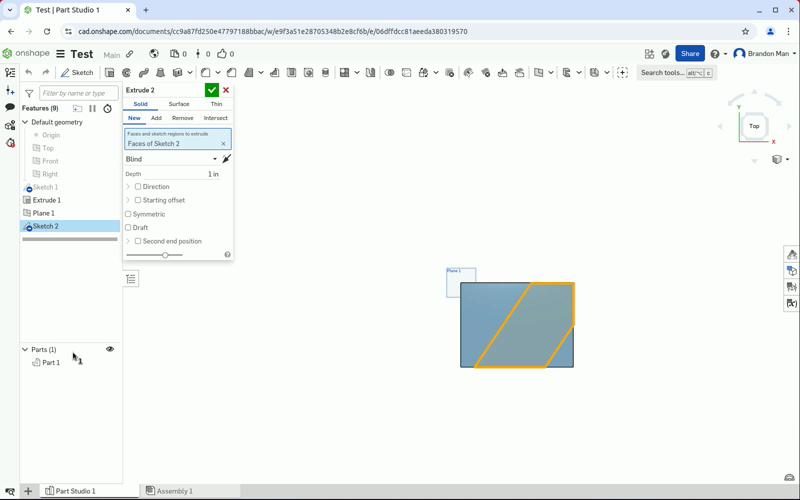
mouse_move(143, 106)
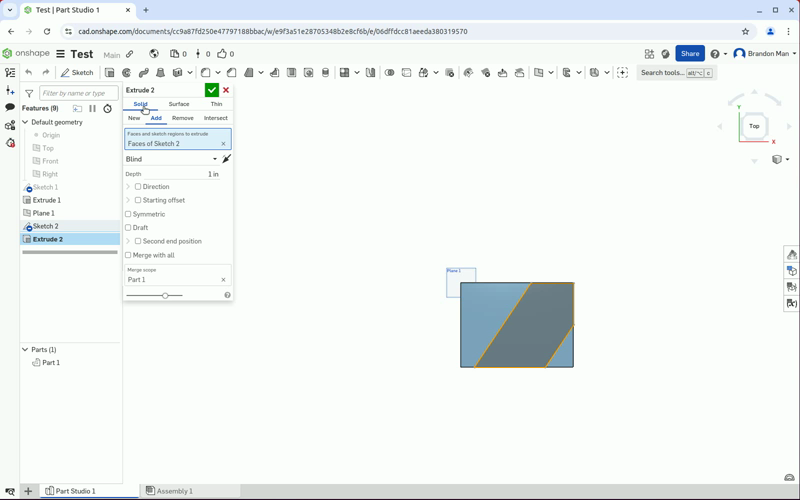
click(143, 106)
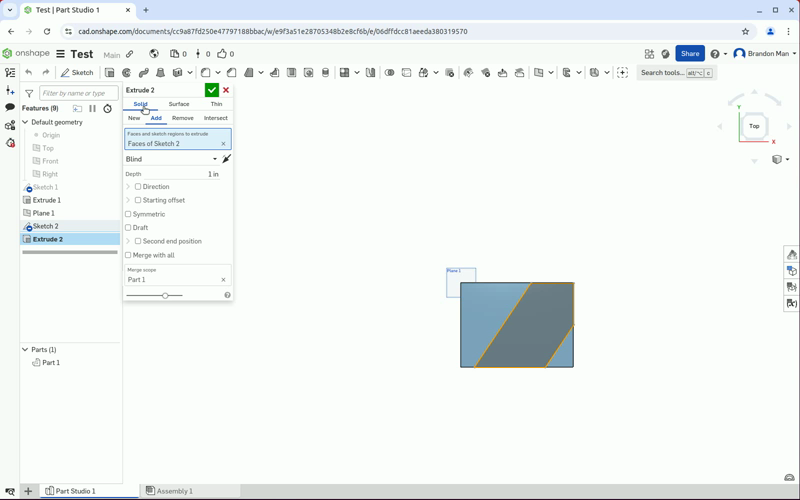
mouse_move(186, 120)
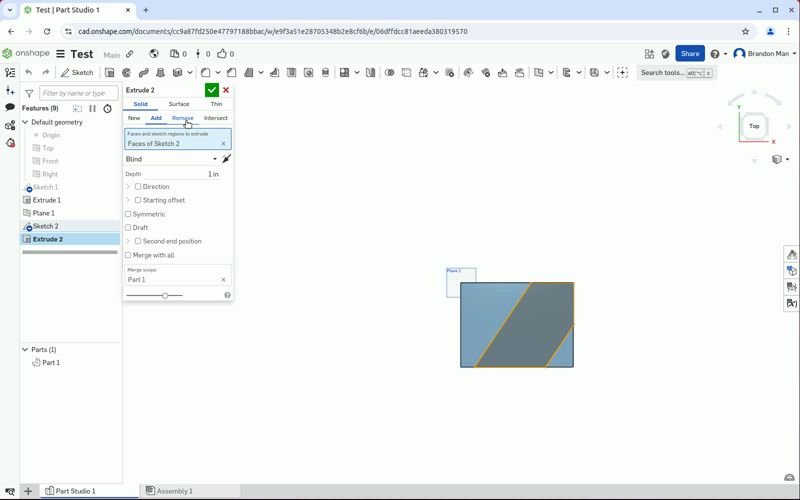
click(186, 120)
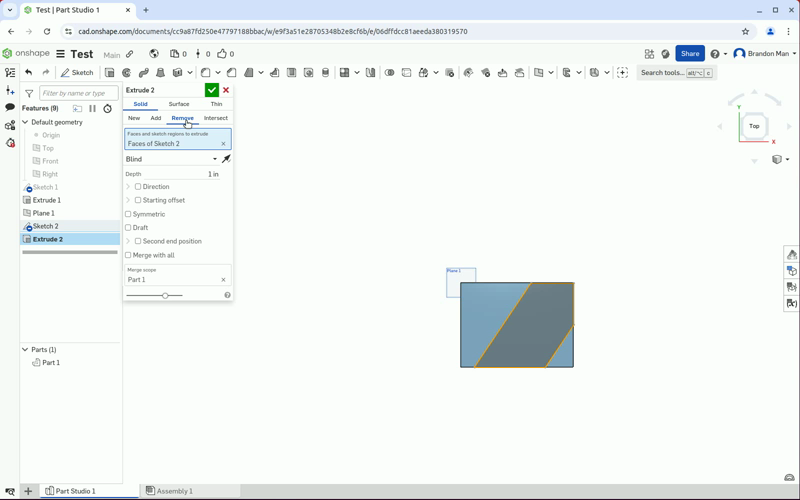
key(tab, 4)
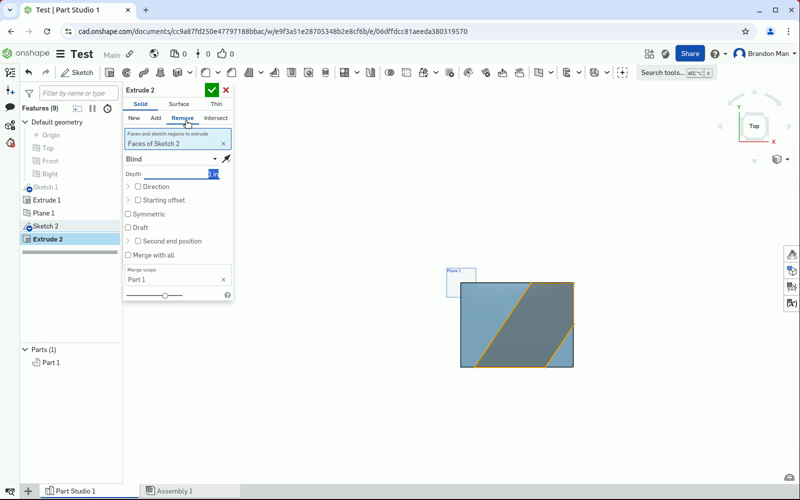
text(5.777)
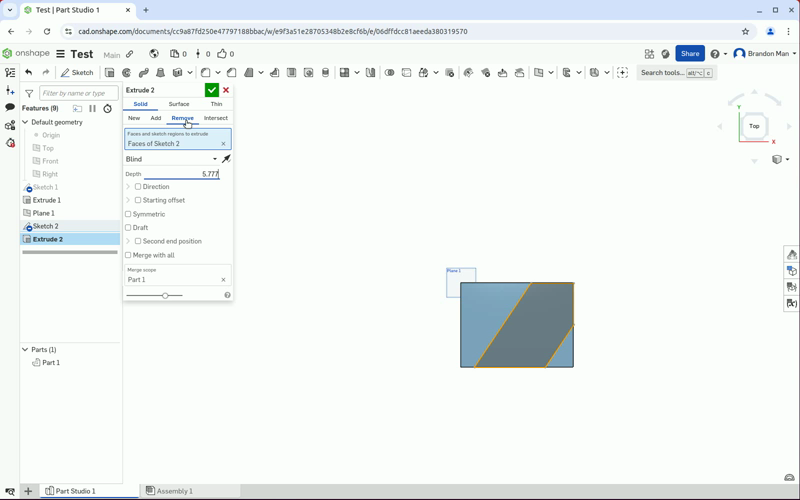
key(tab, 6)
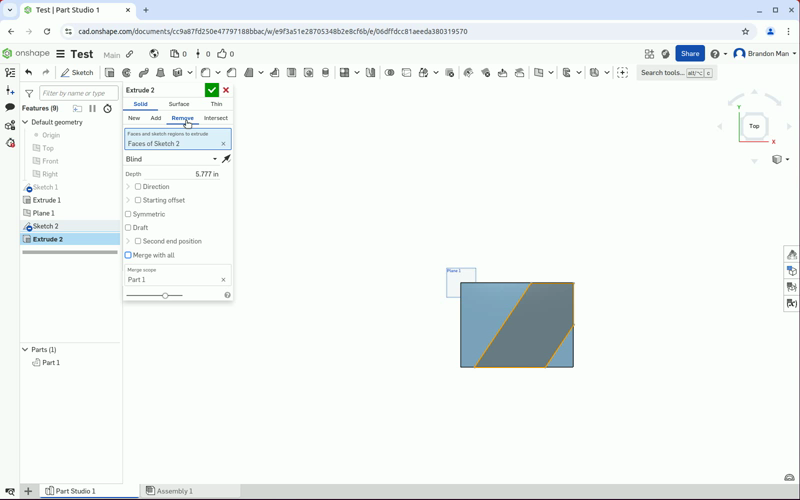
key(space)
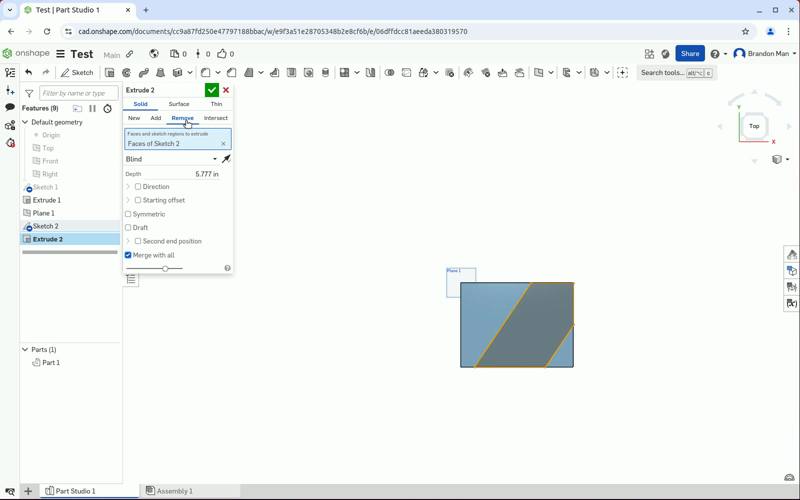
key(enter)
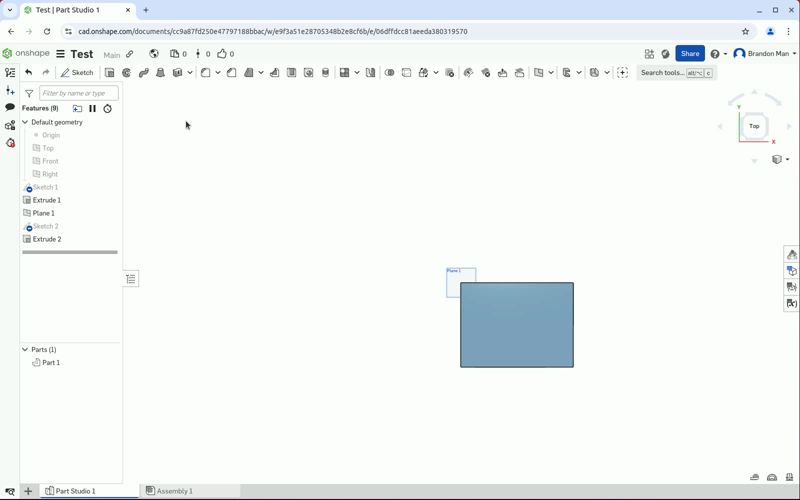
key(shift+h)
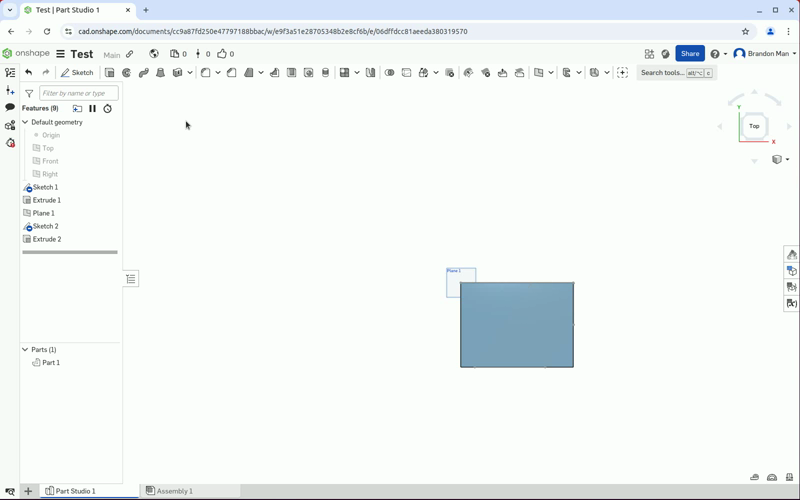
key(shift+h)
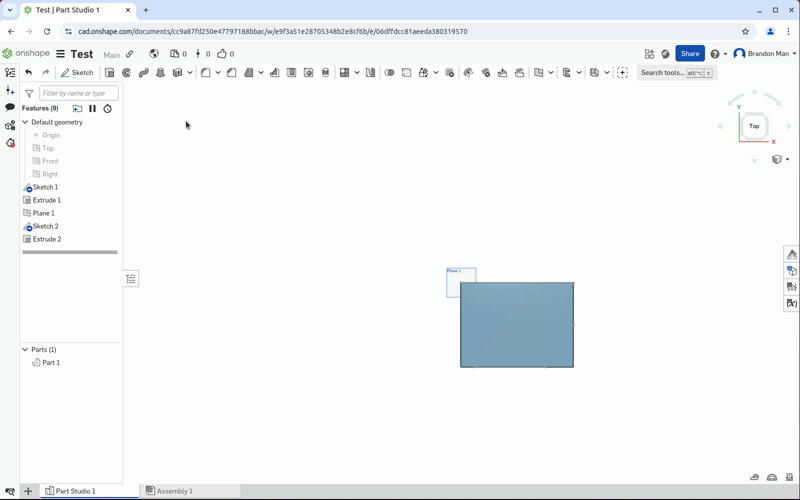
key(shift+7)
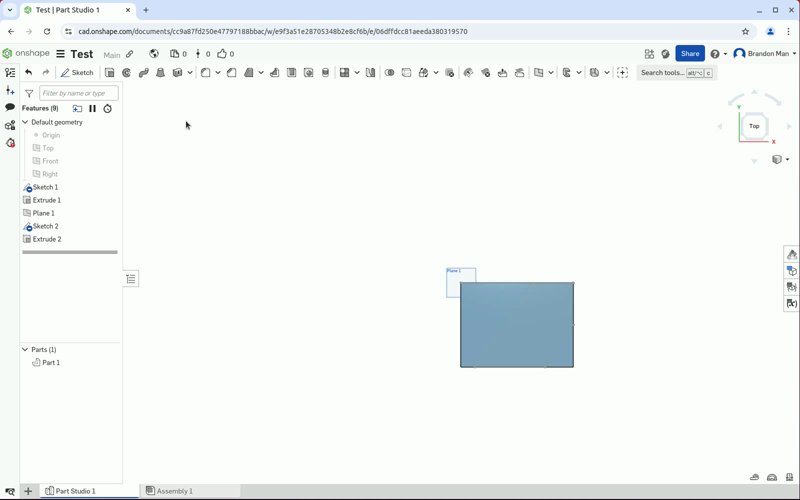
key(up, 3)
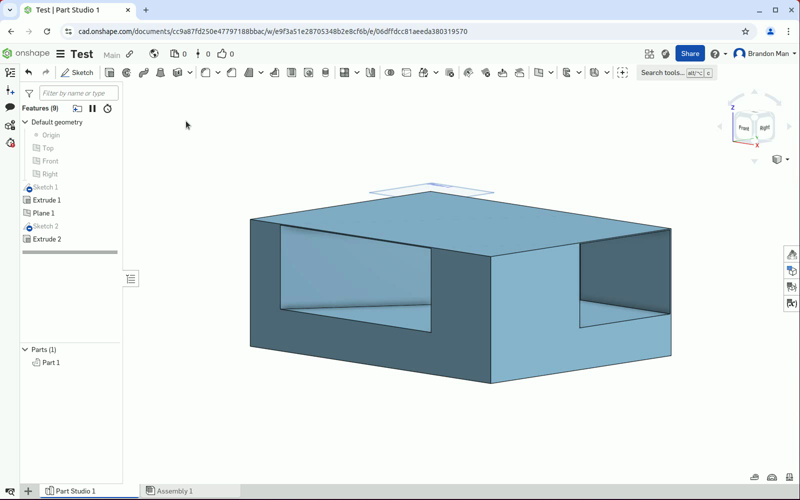
key(left, 3)
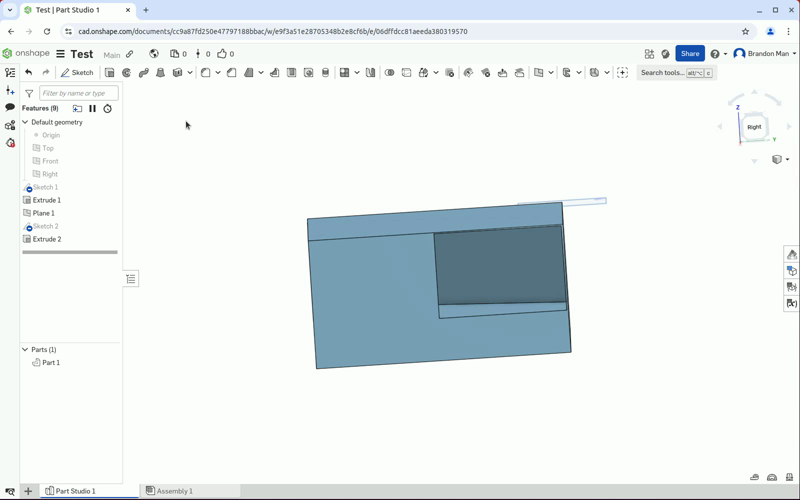
key(right, 3)
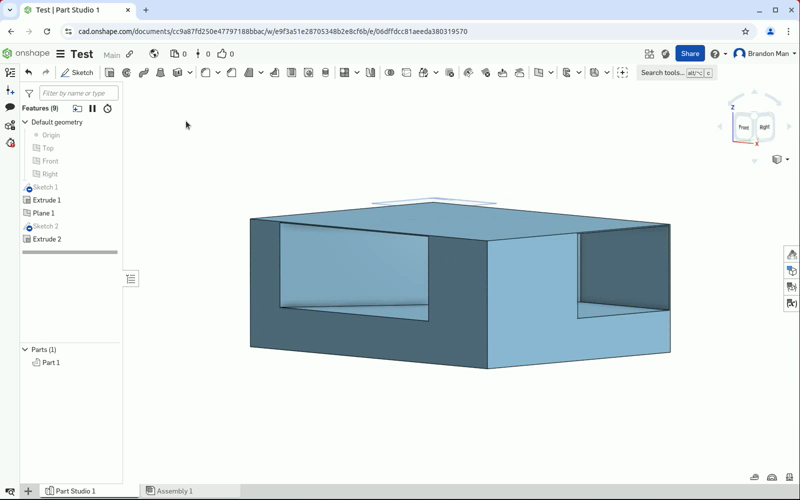
key(down, 3)
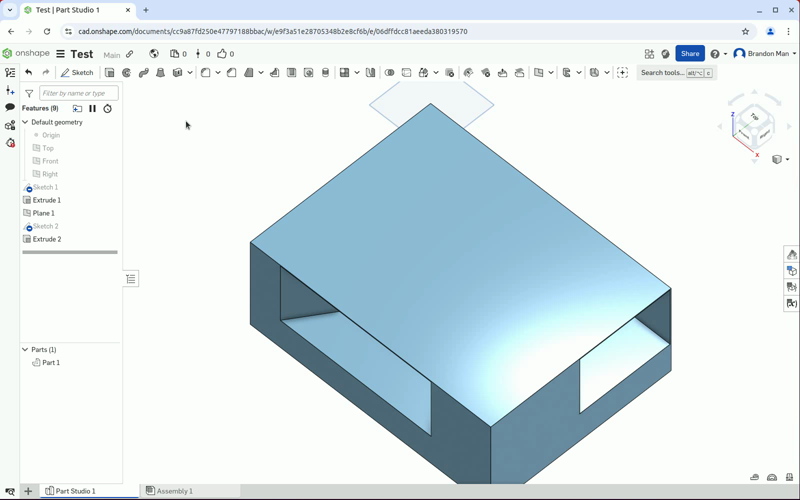
mouse_move(73, 189)
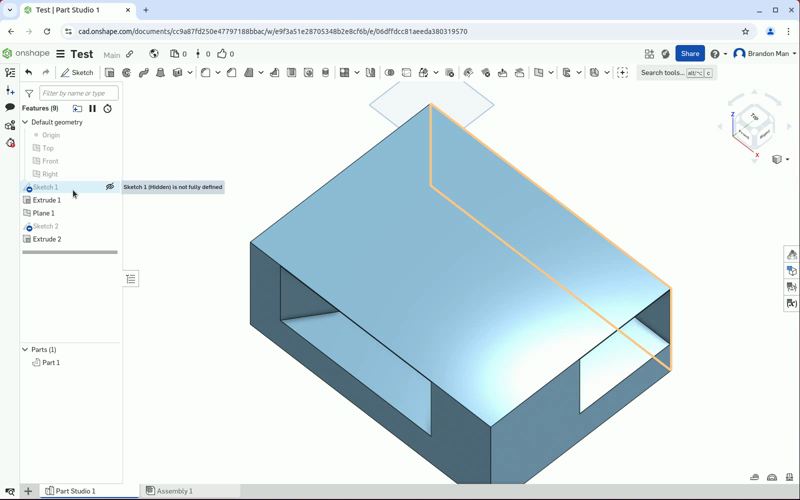
click(73, 189)